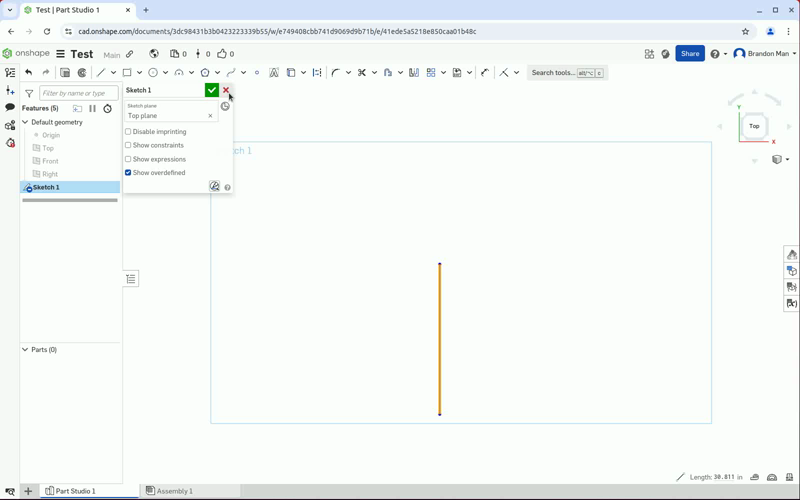
key(shift+h)
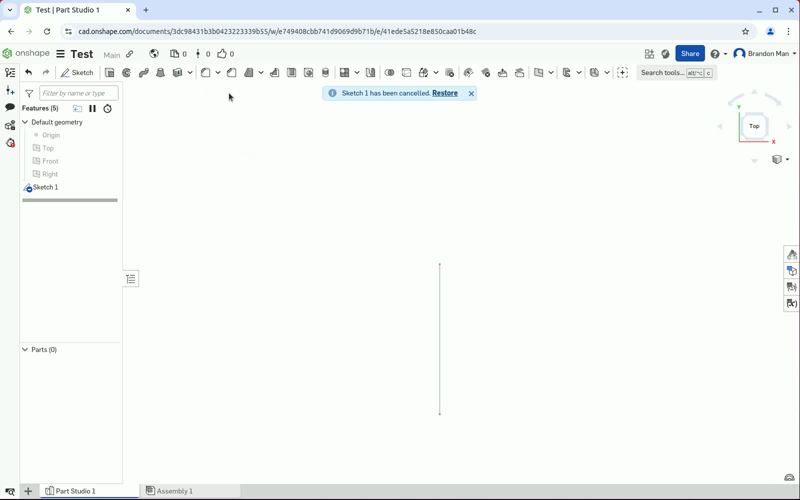
key(shift+s)
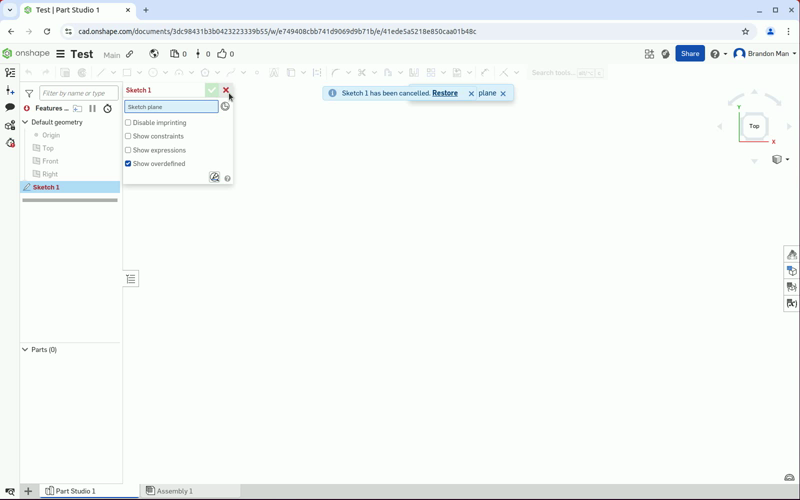
mouse_move(73, 150)
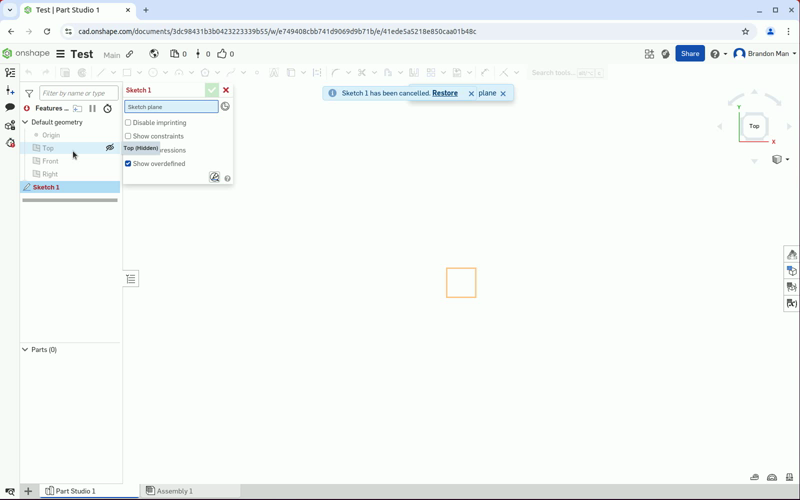
click(73, 150)
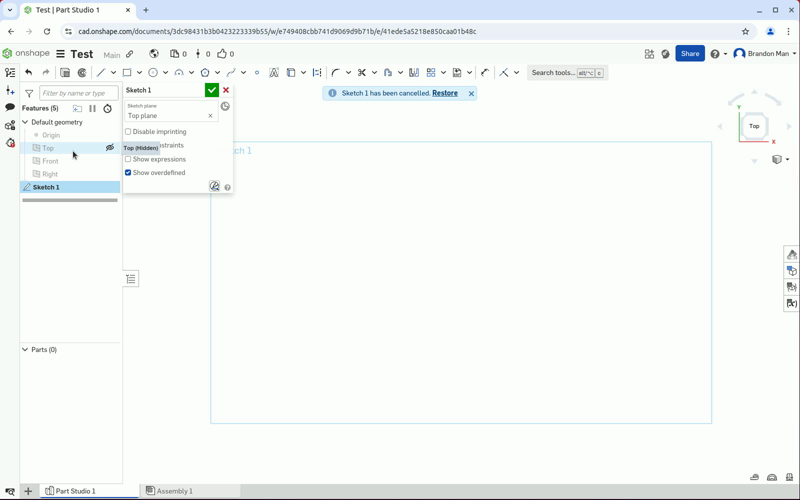
mouse_move(73, 352)
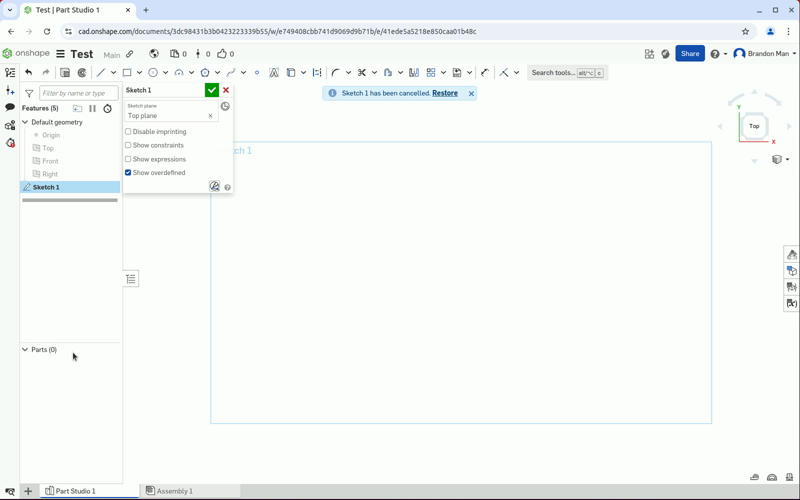
key(y)
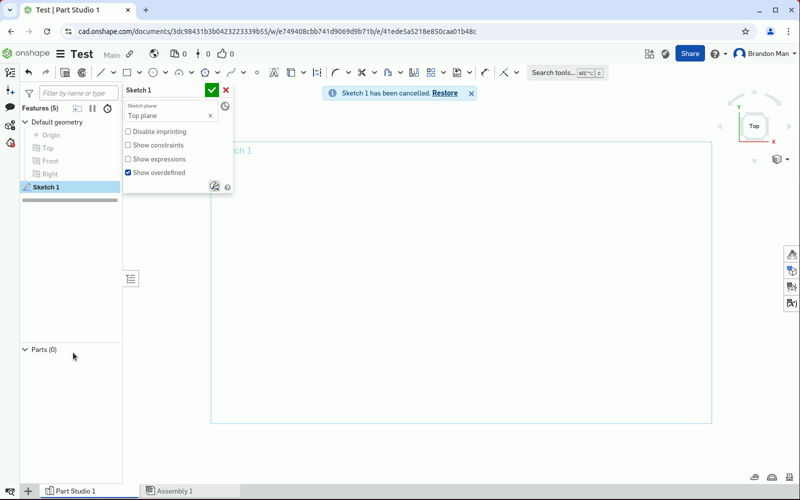
key(c)
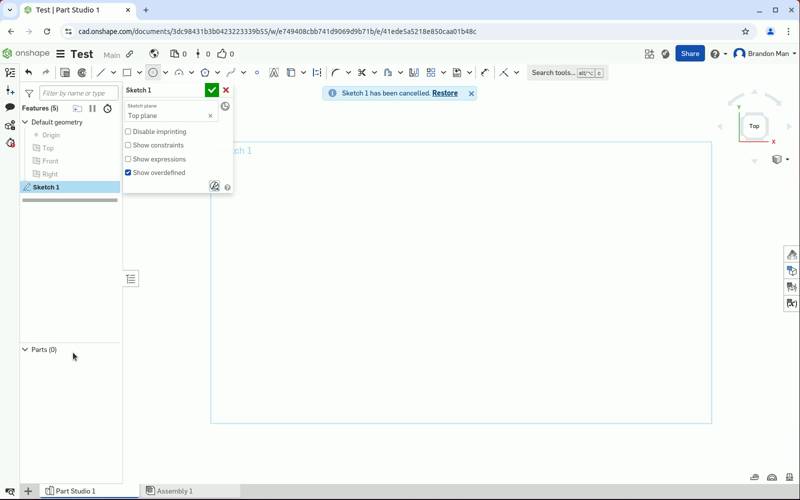
key_down(shift)
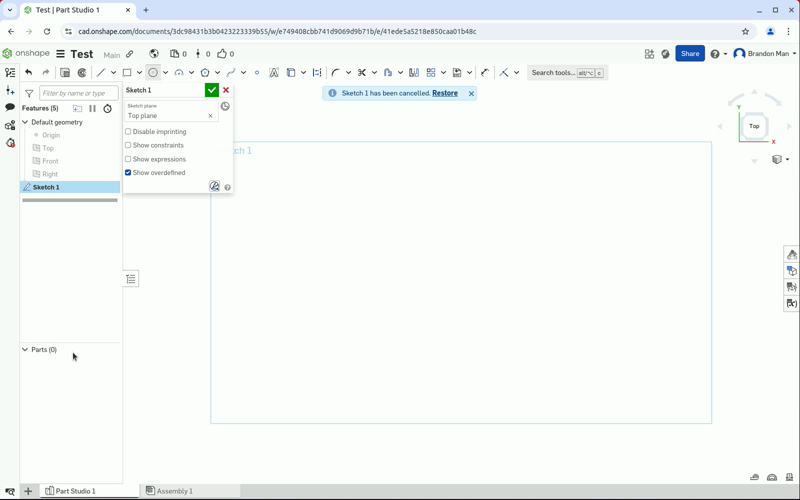
mouse_move(461, 282)
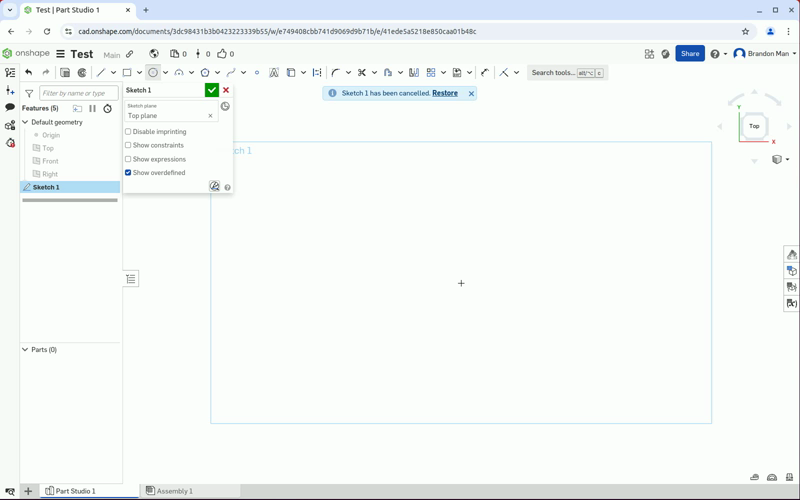
click(461, 282)
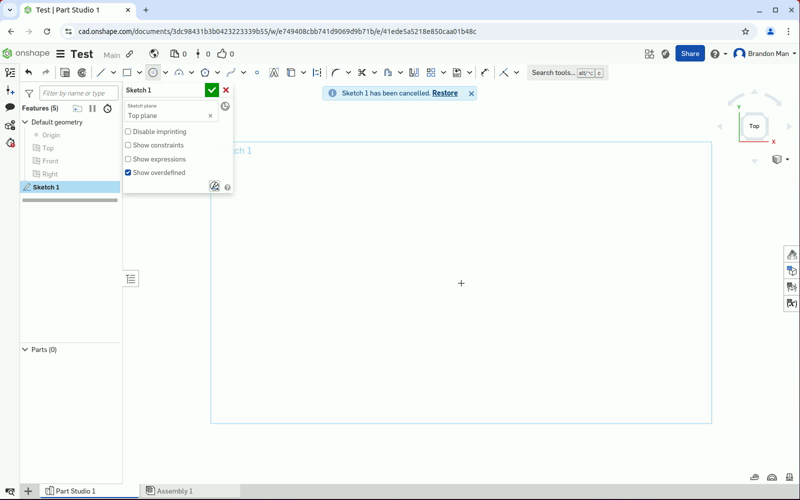
key_up(shift)
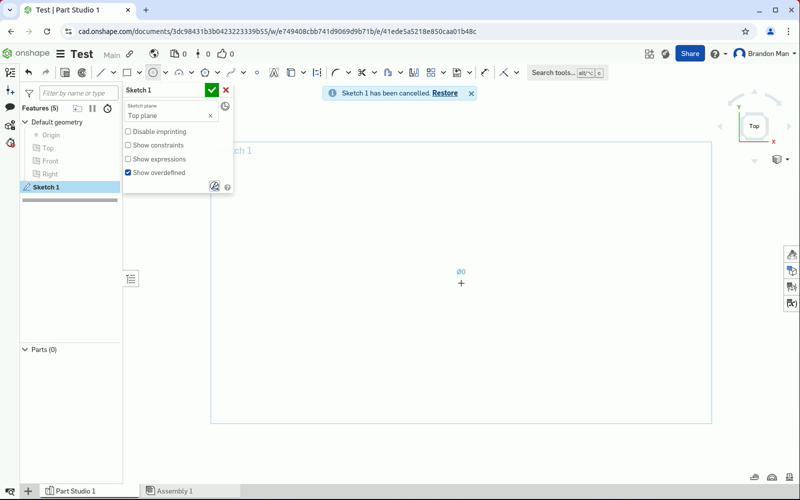
mouse_move(480, 282)
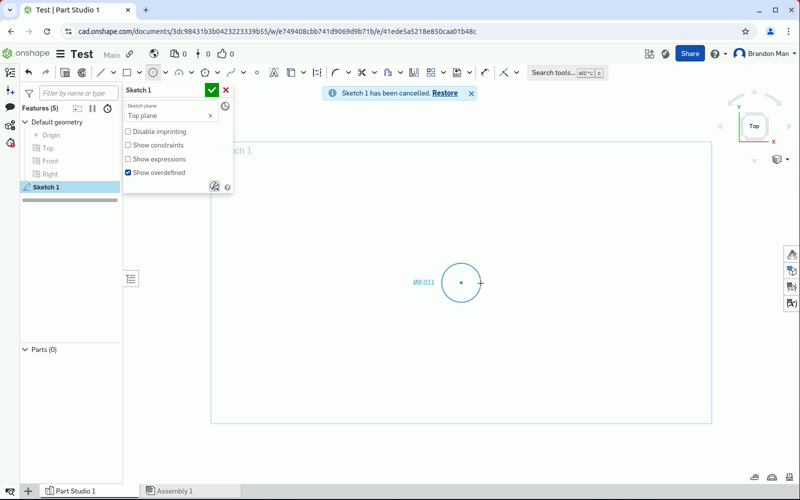
click(480, 282)
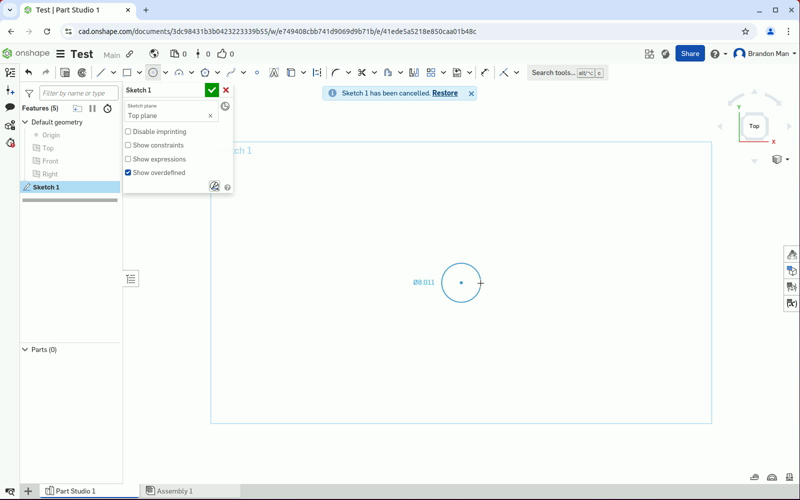
key(esc)
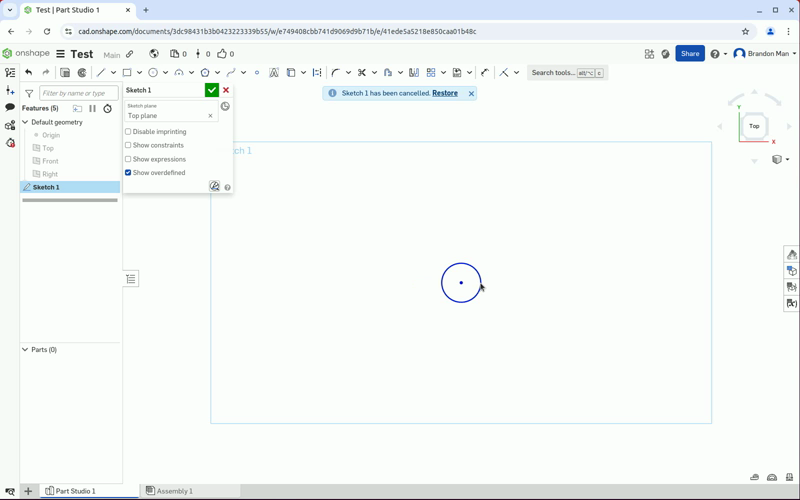
key(c)
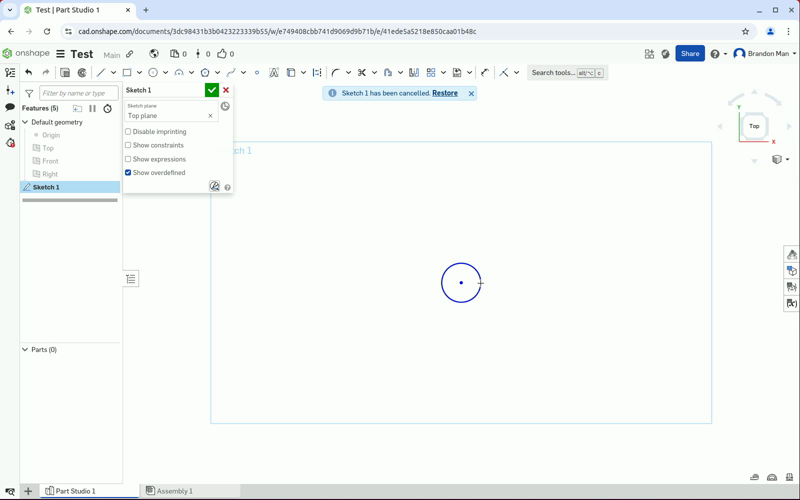
key_down(shift)
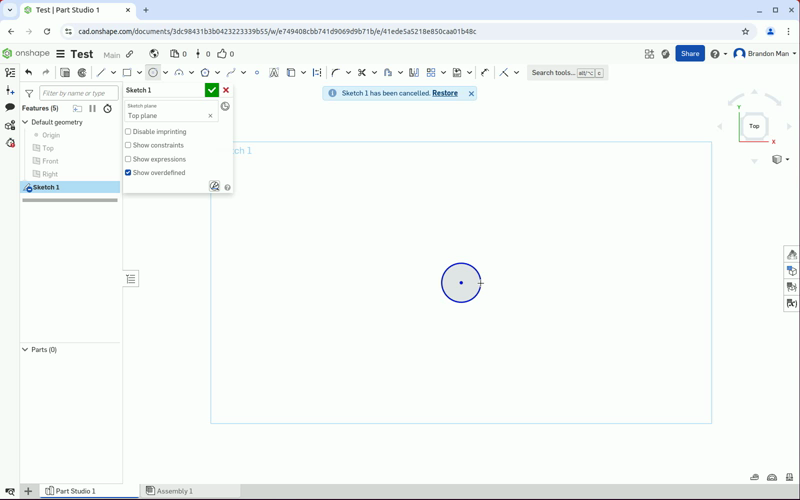
mouse_move(461, 282)
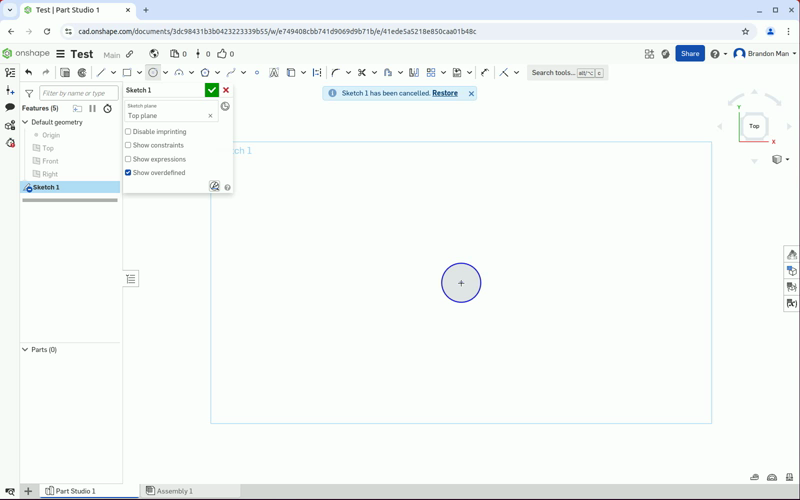
click(461, 282)
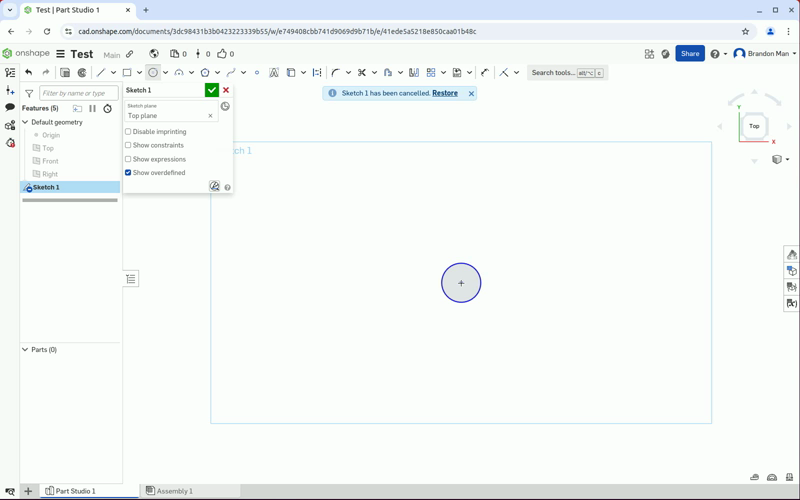
key_up(shift)
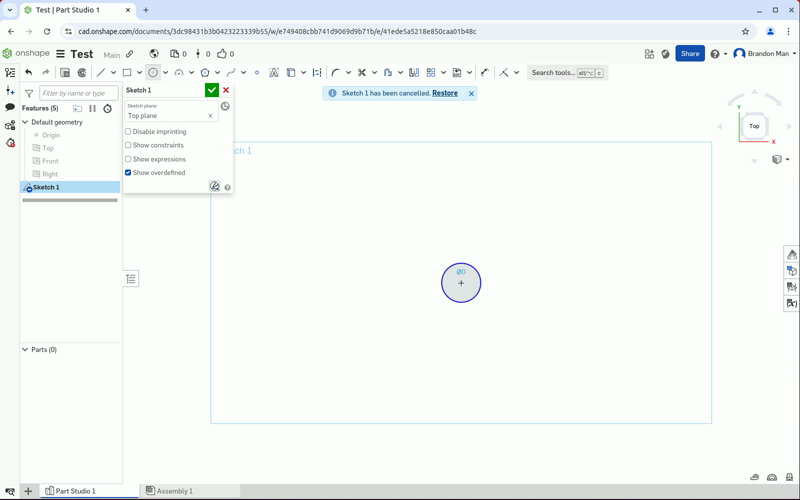
mouse_move(469, 282)
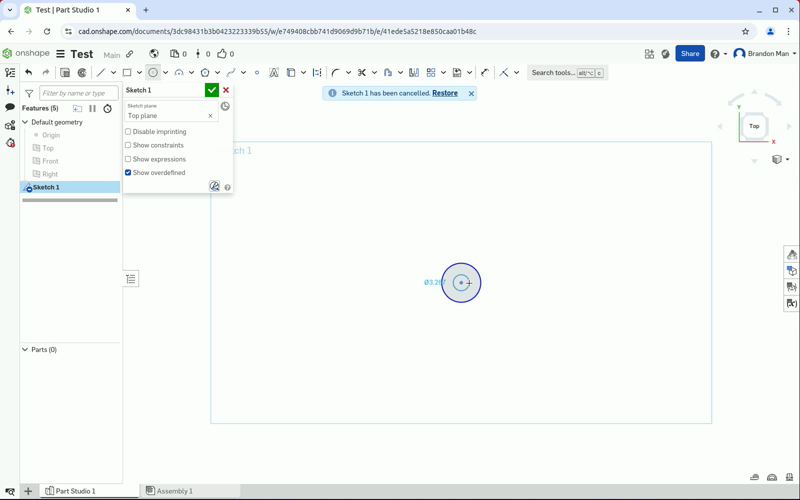
click(469, 282)
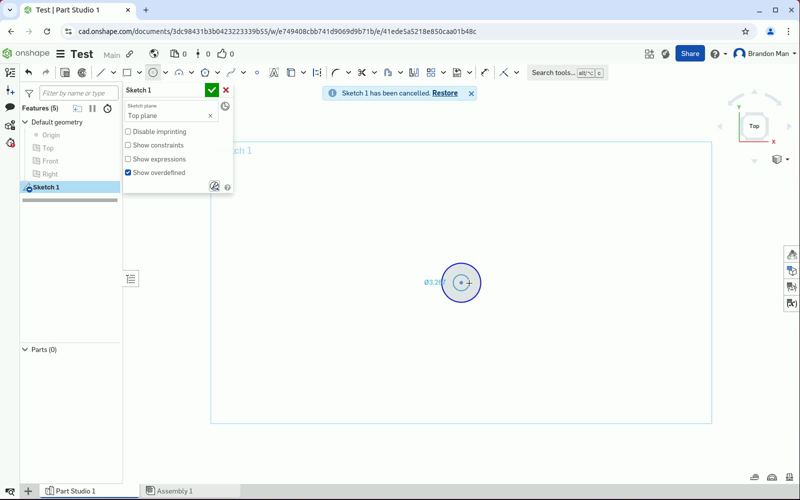
key(esc)
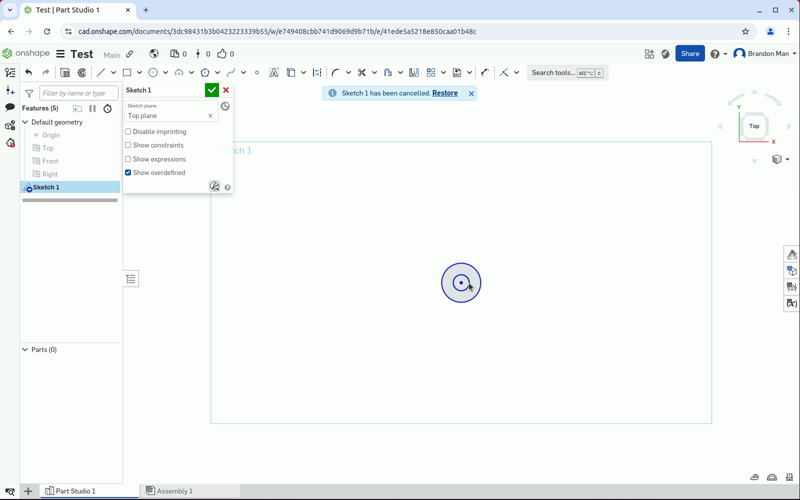
mouse_move(464, 293)
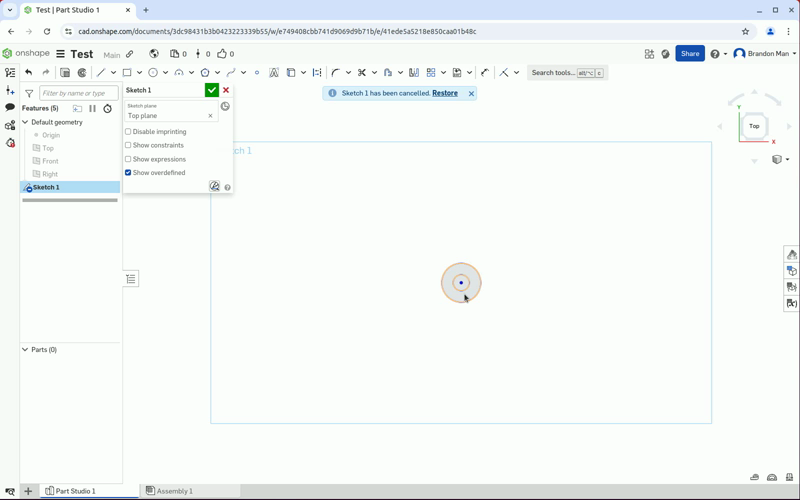
scroll(6)
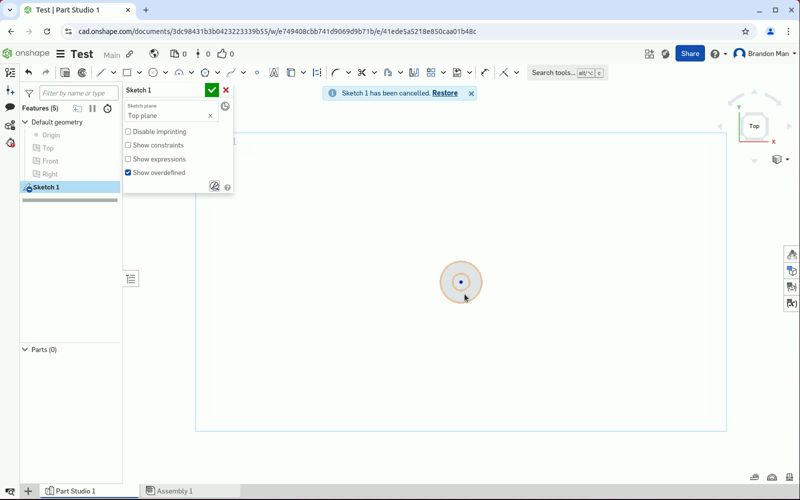
scroll(6)
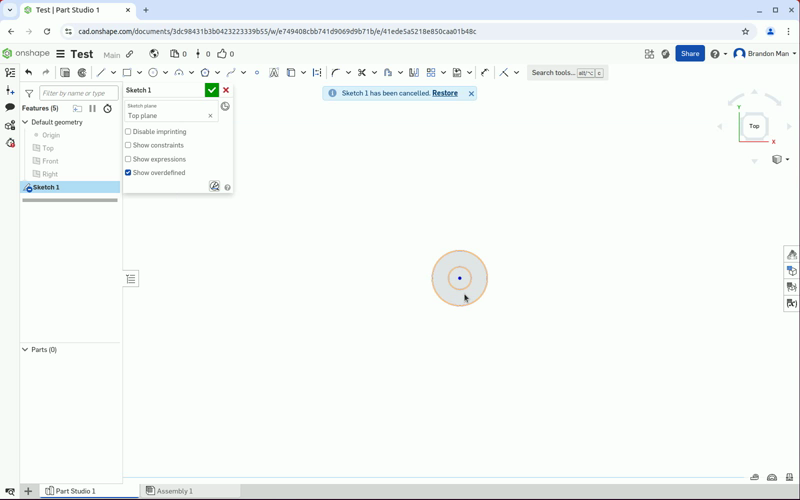
scroll(6)
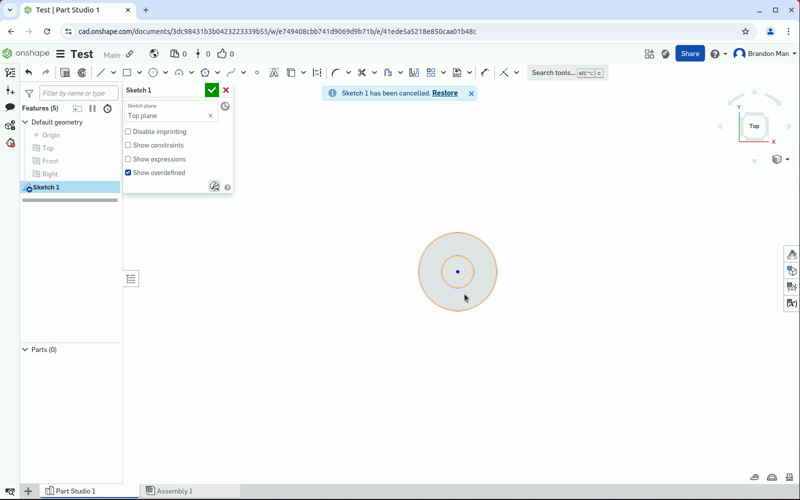
scroll(6)
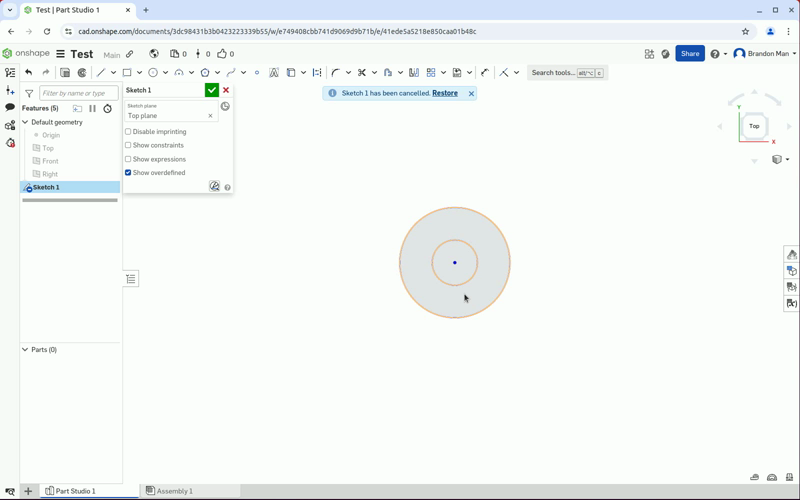
scroll(6)
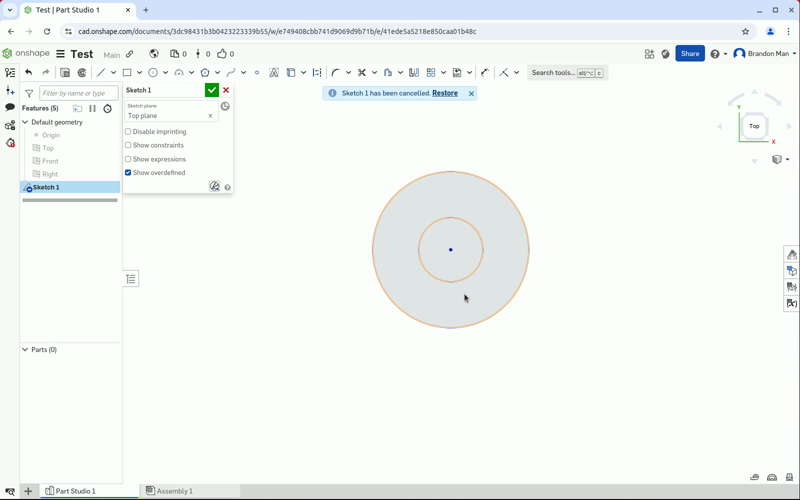
scroll(6)
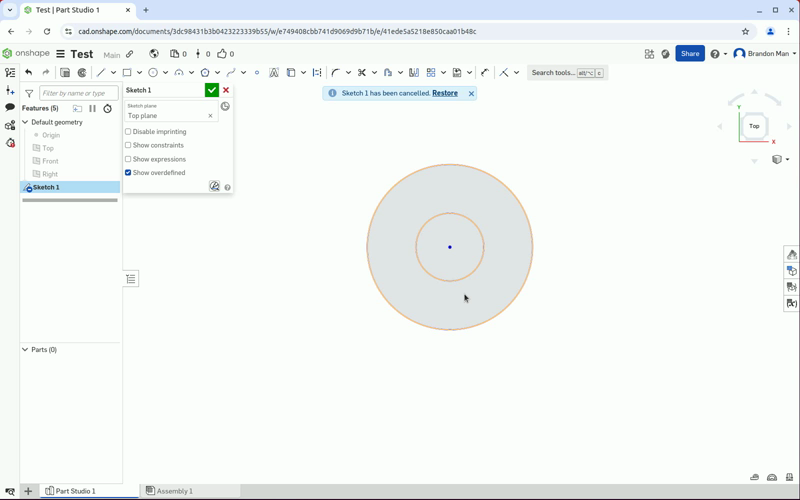
scroll(6)
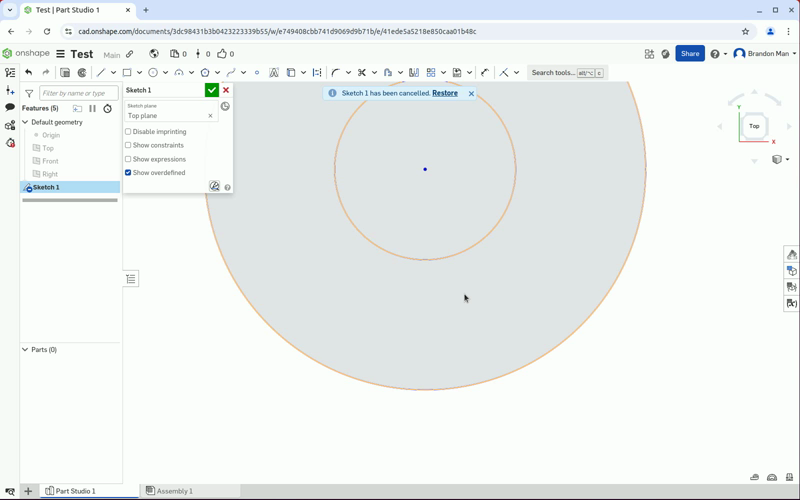
click(464, 293)
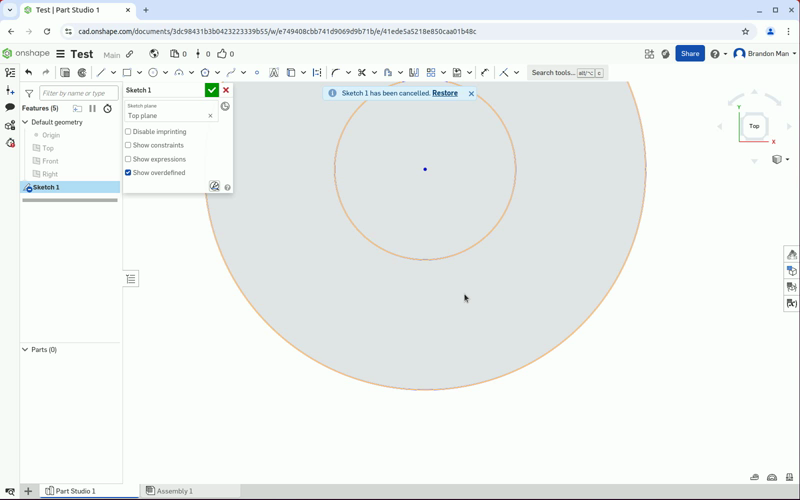
scroll(-6)
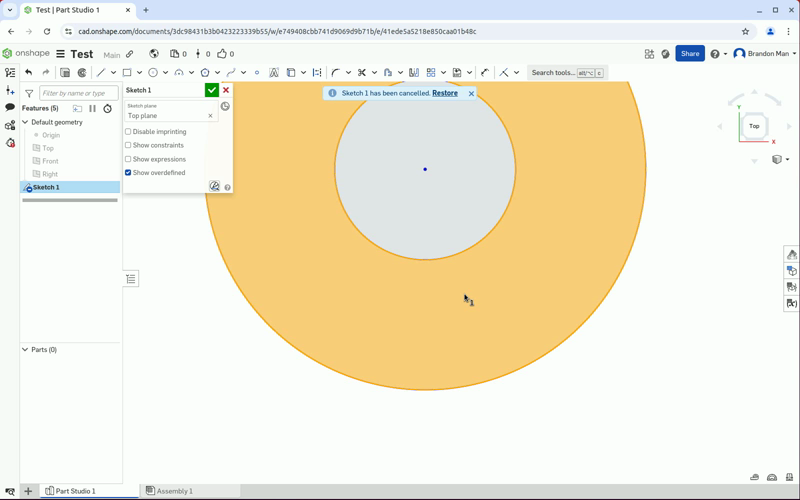
scroll(-6)
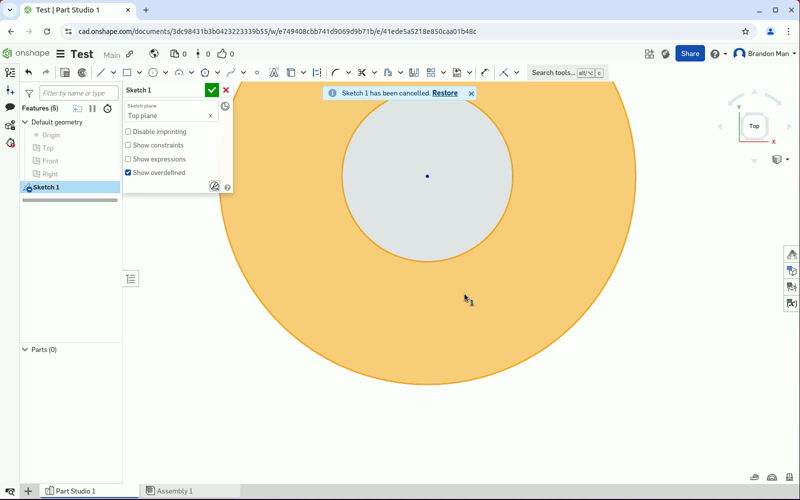
scroll(-6)
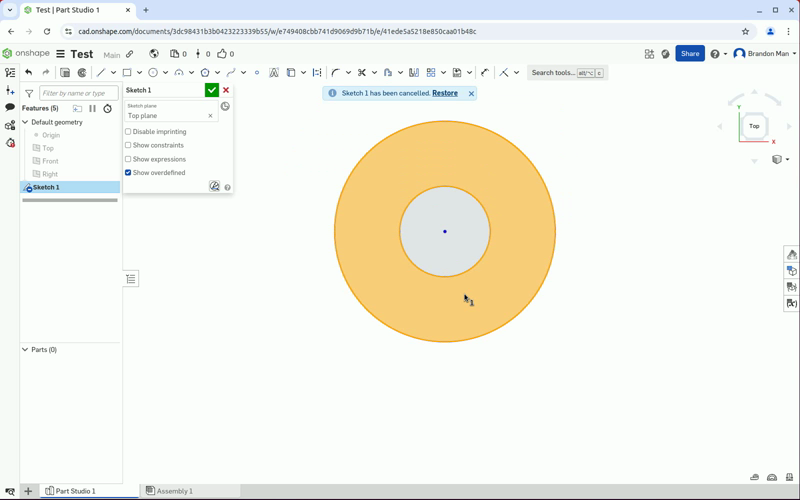
scroll(-6)
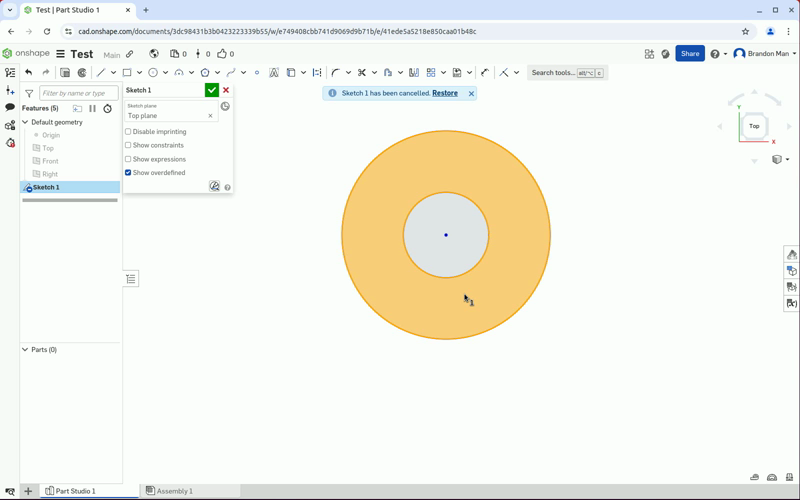
scroll(-6)
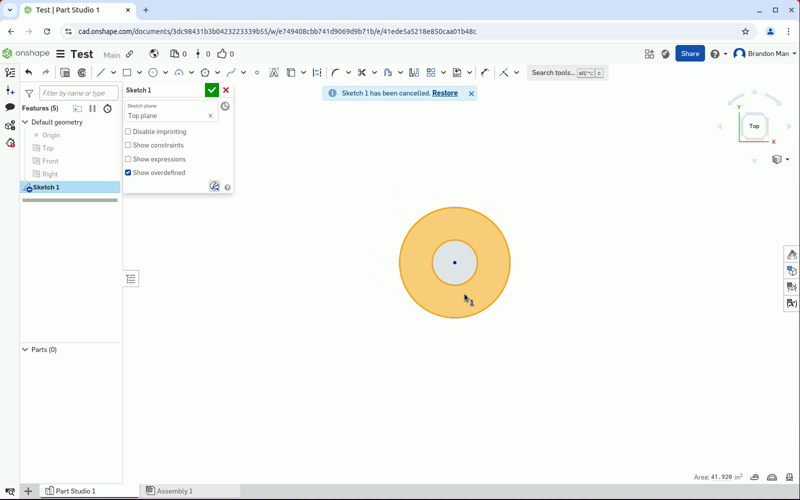
scroll(-6)
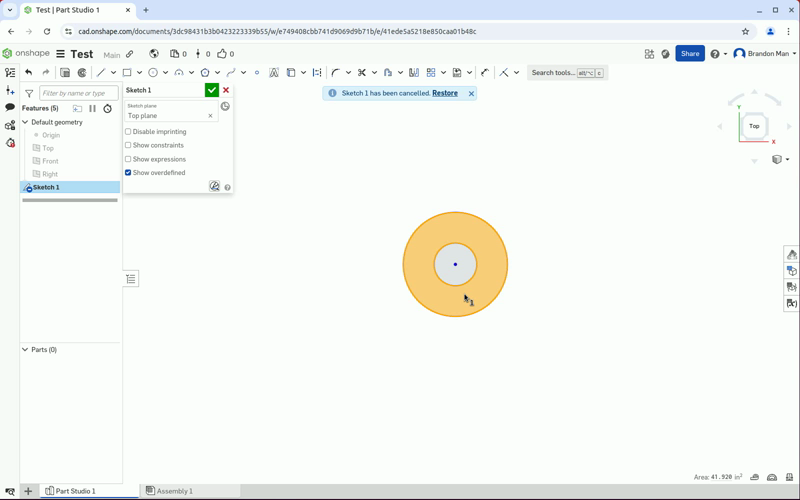
scroll(-6)
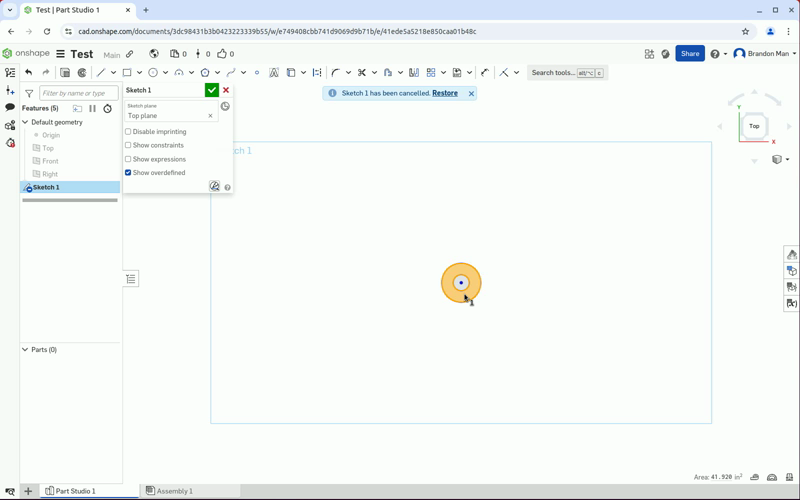
mouse_move(73, 352)
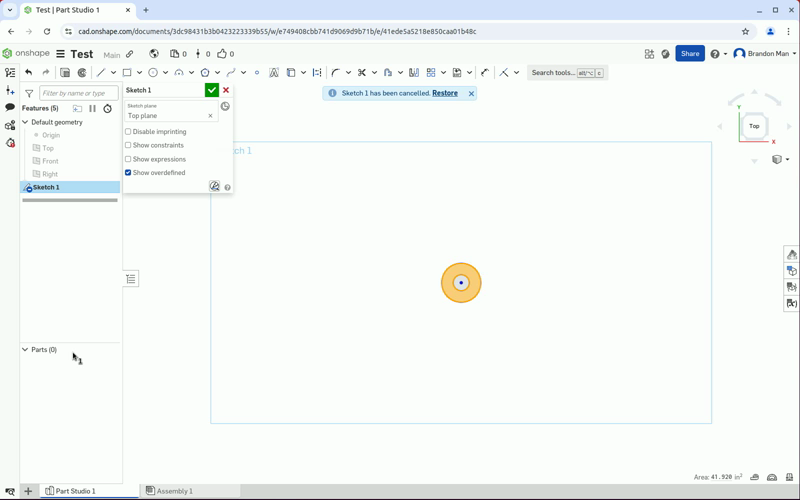
key(shift+y)
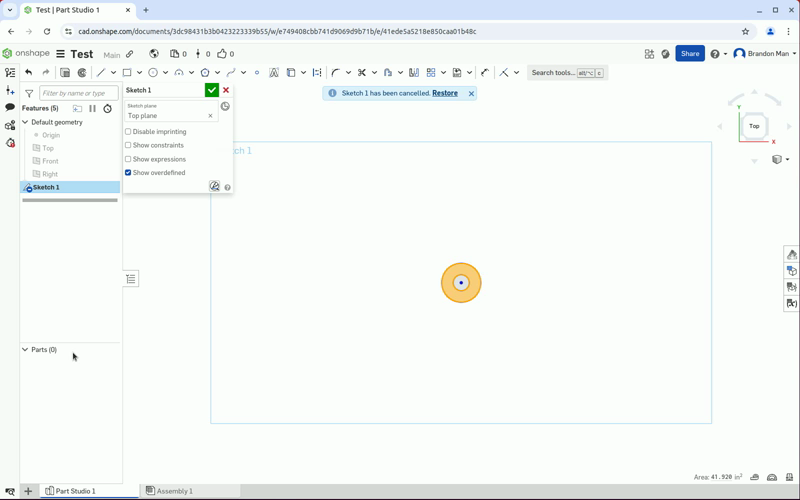
key(shift+e)
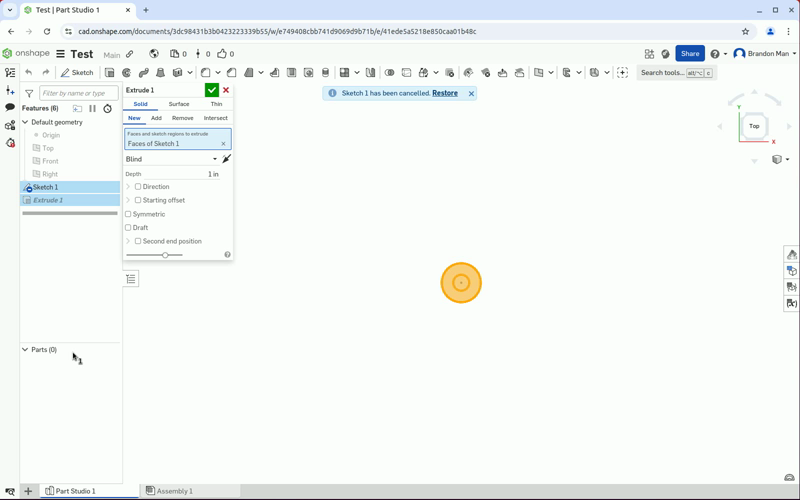
mouse_move(143, 106)
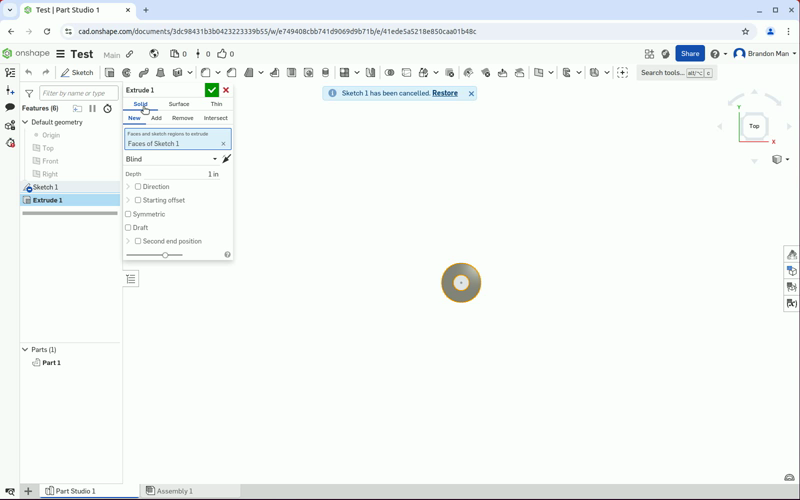
click(143, 106)
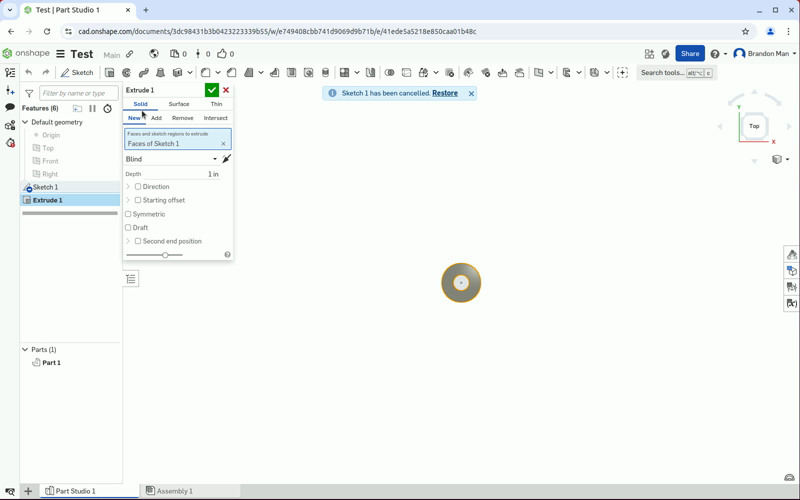
mouse_move(137, 120)
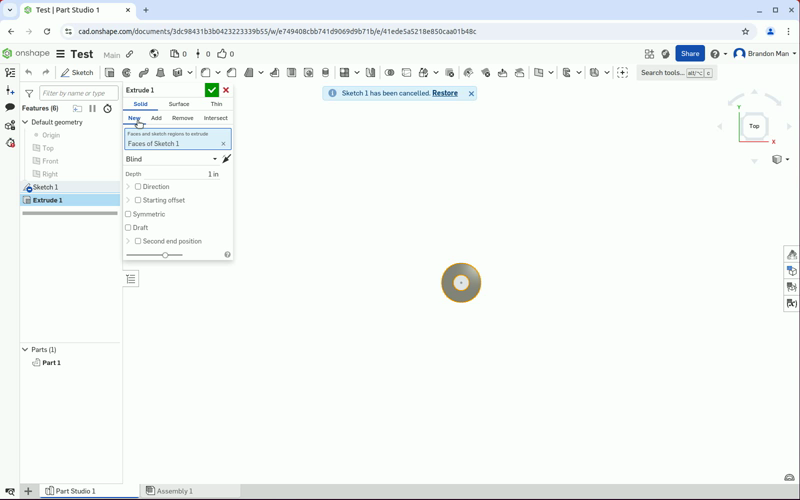
click(137, 120)
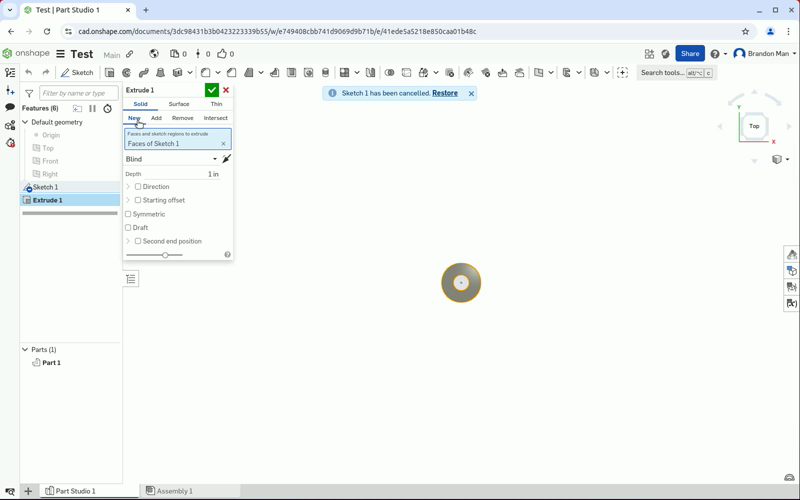
key(tab, 4)
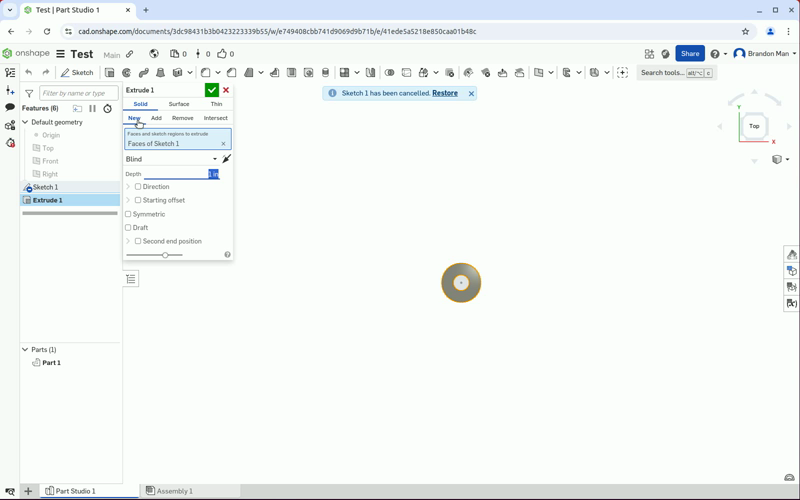
text(23.108)
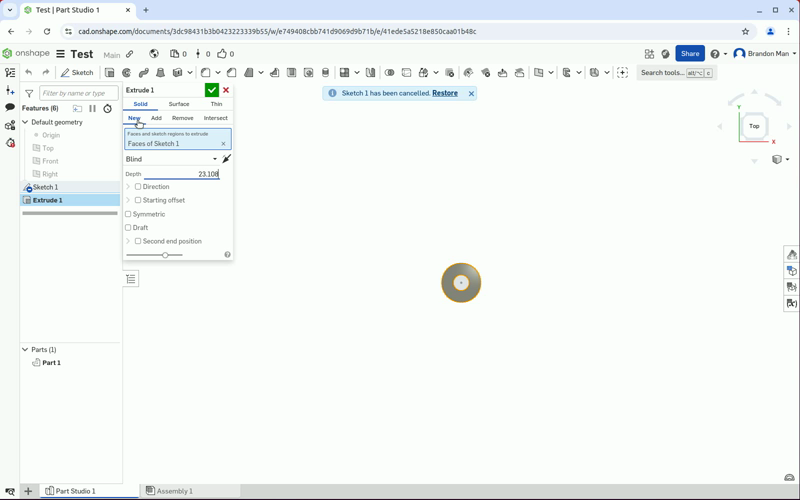
key(enter)
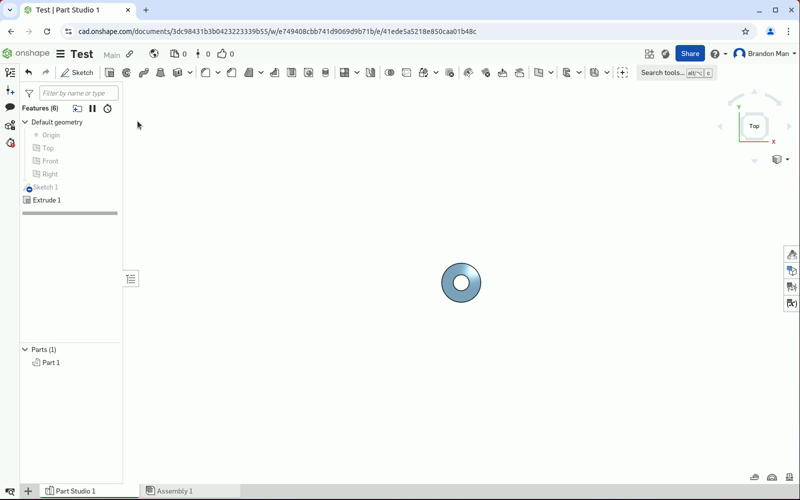
key(shift+h)
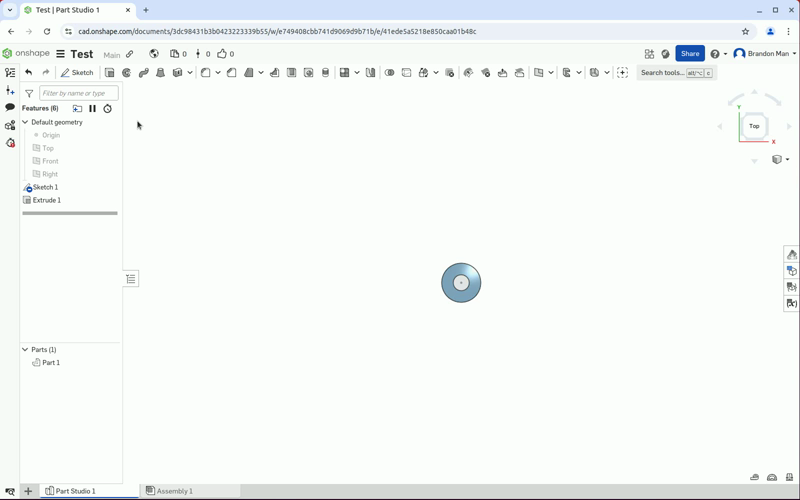
key(shift+h)
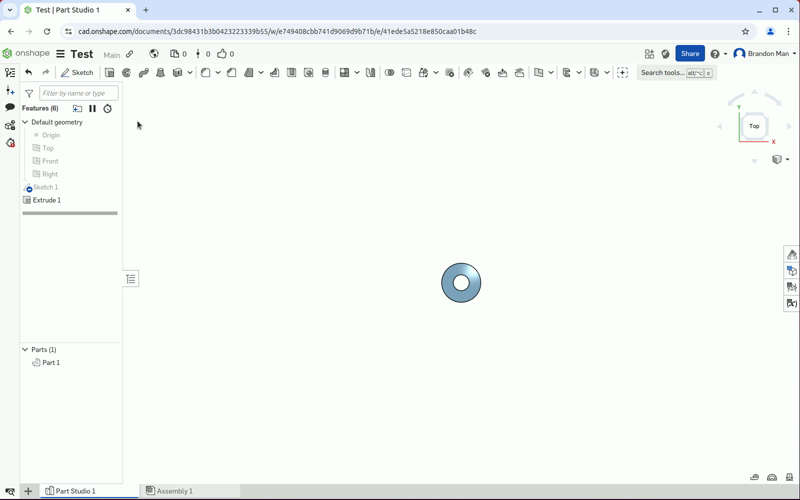
mouse_move(73, 189)
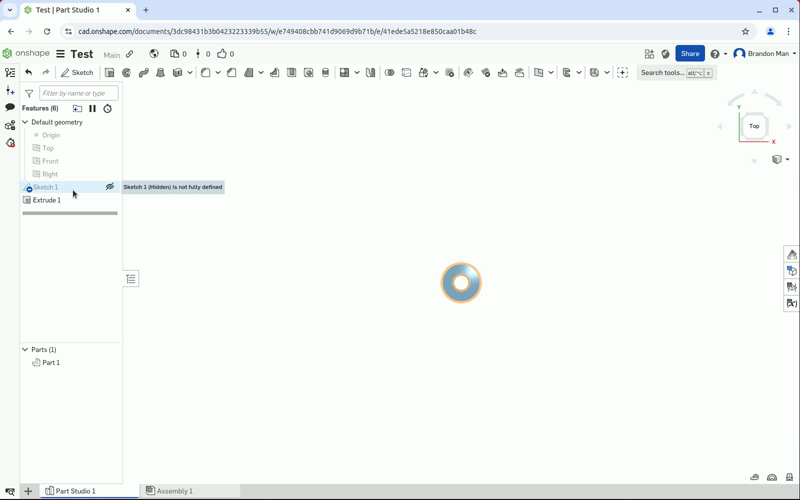
click(73, 189)
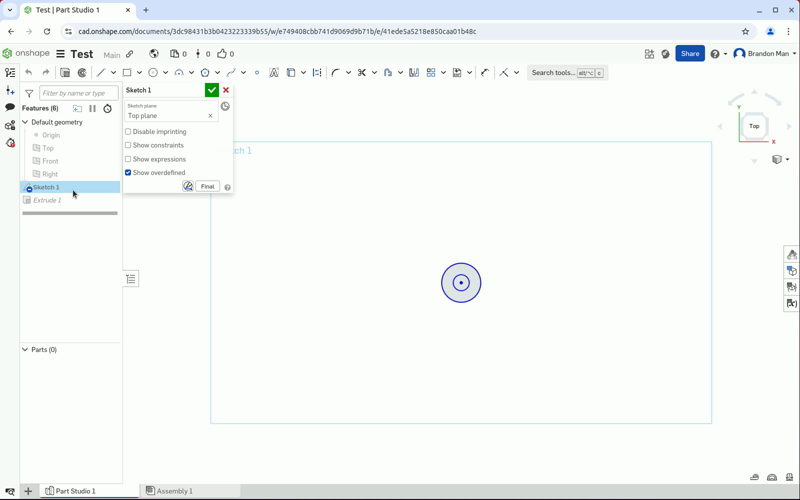
mouse_move(229, 92)
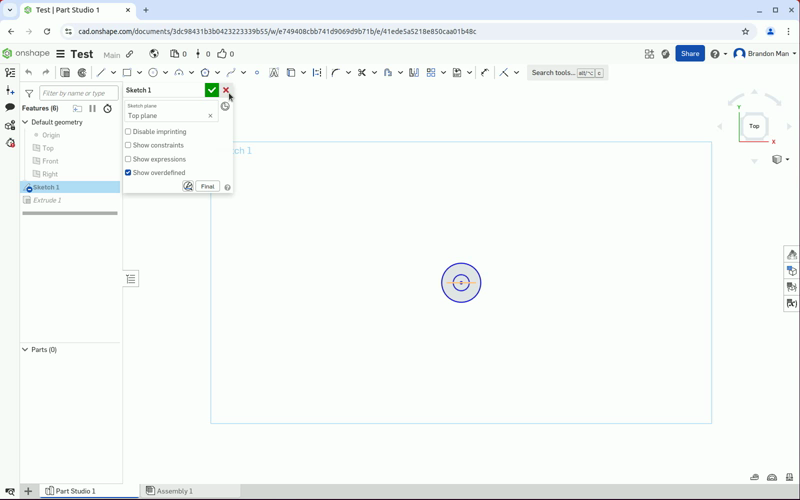
click(229, 92)
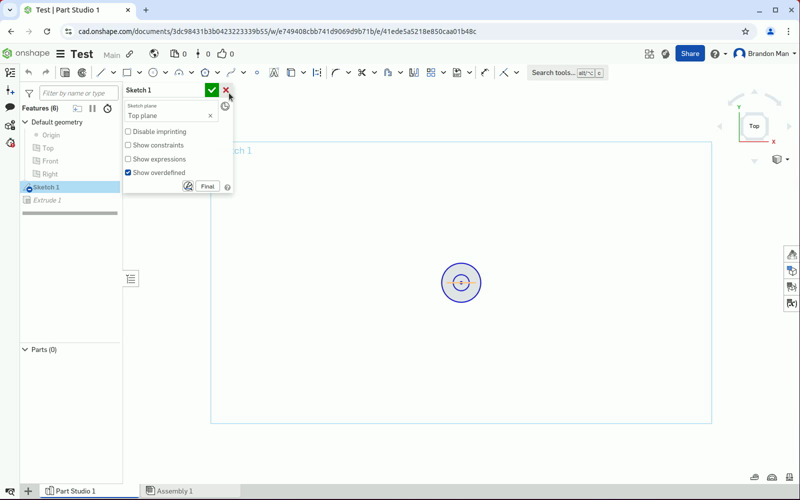
key(shift+s)
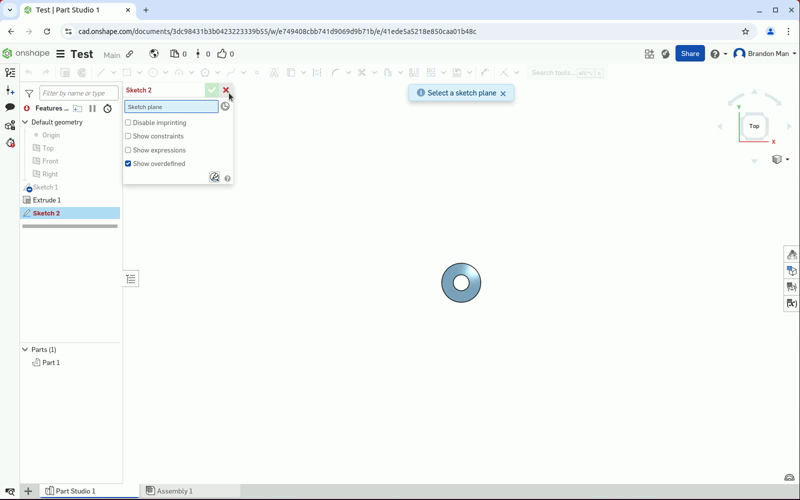
mouse_move(73, 150)
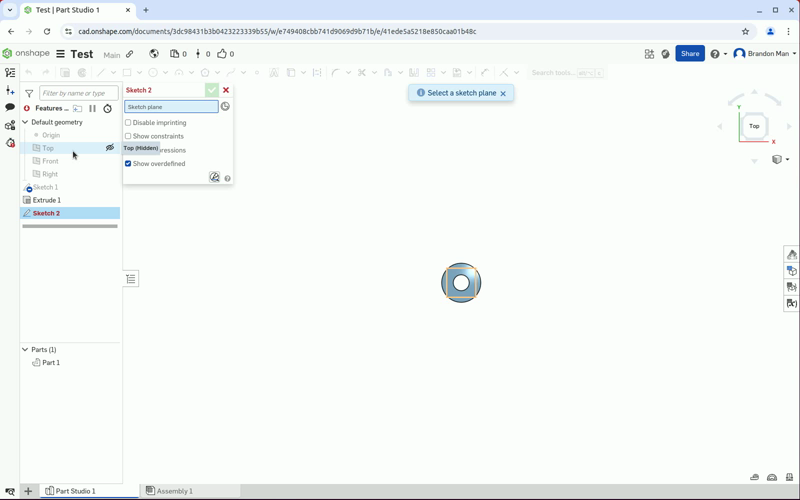
click(73, 150)
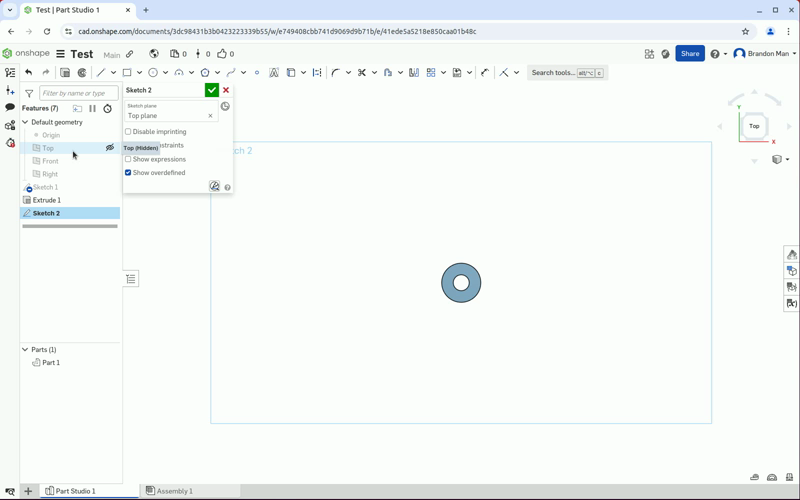
mouse_move(73, 352)
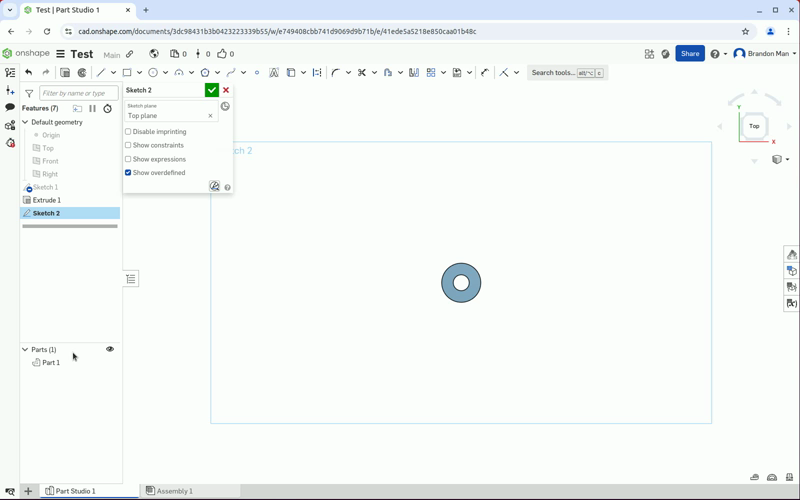
key(y)
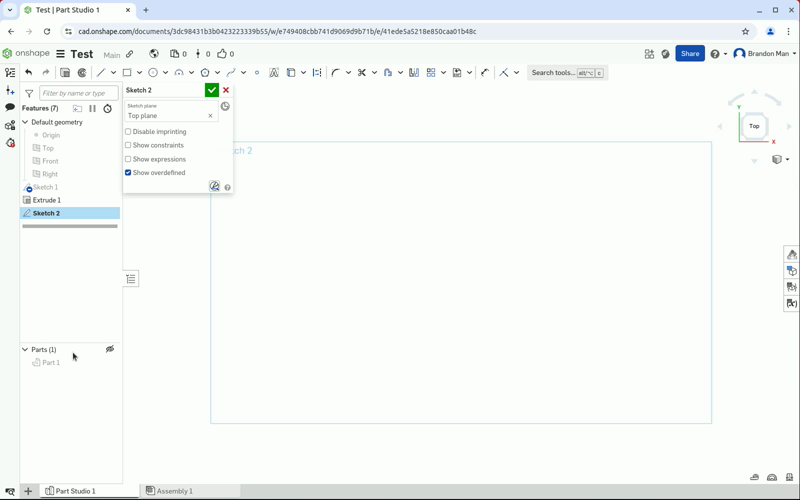
key(c)
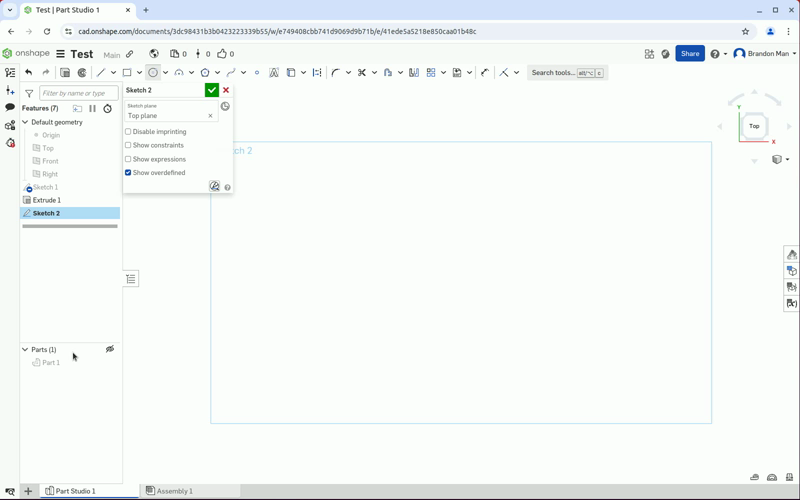
key_down(shift)
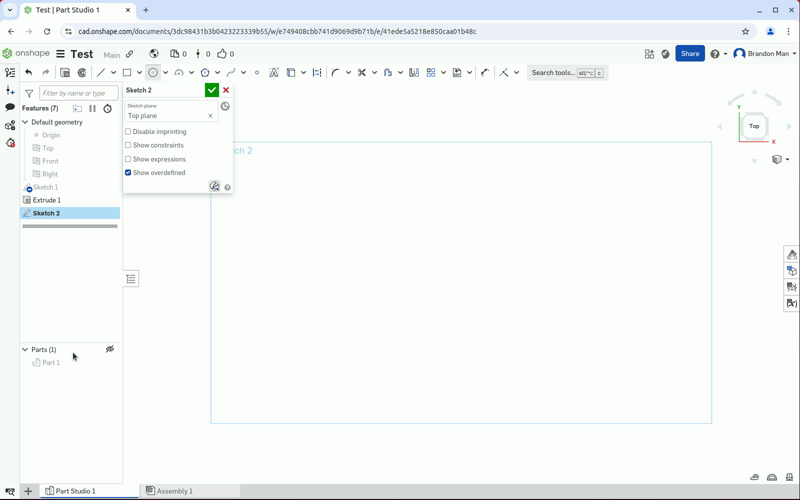
mouse_move(461, 282)
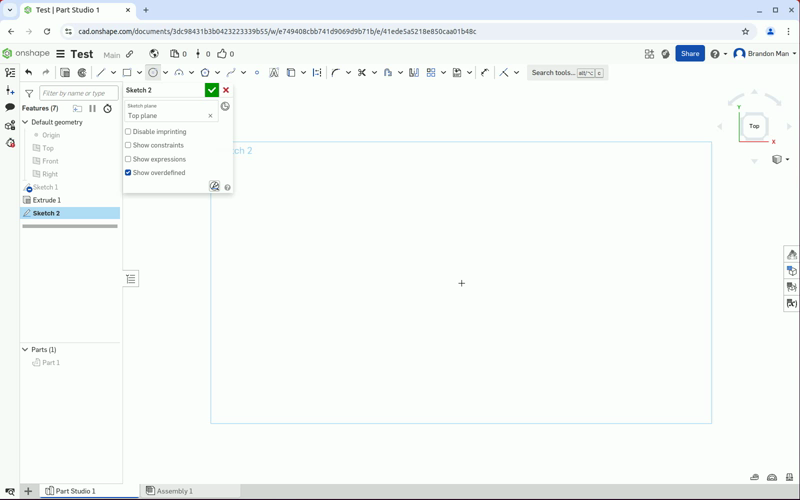
click(461, 282)
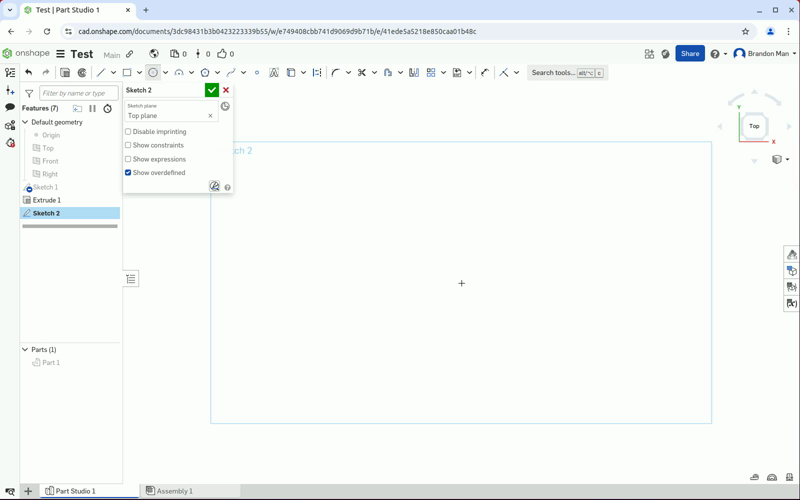
key_up(shift)
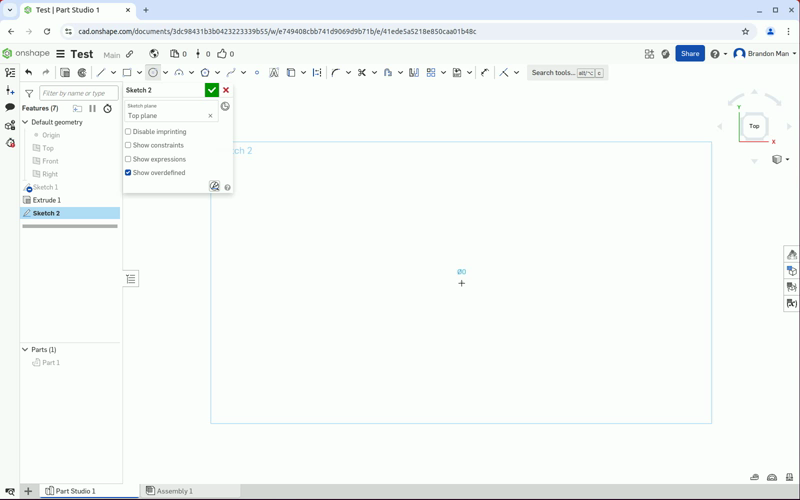
mouse_move(470, 282)
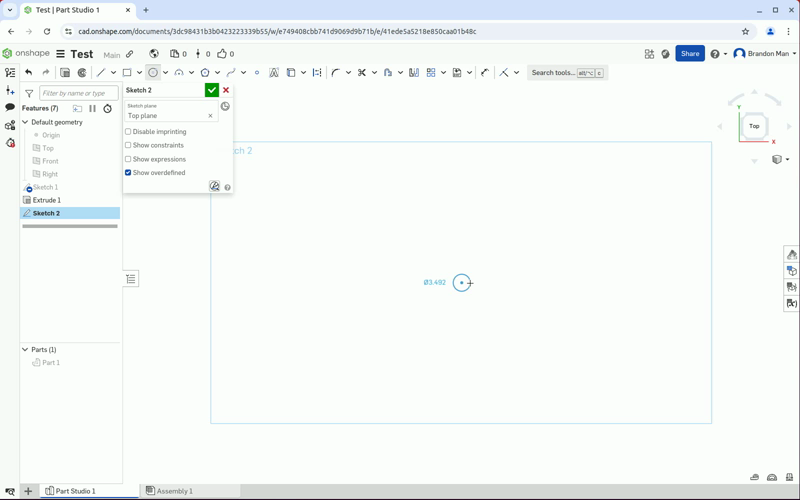
click(470, 282)
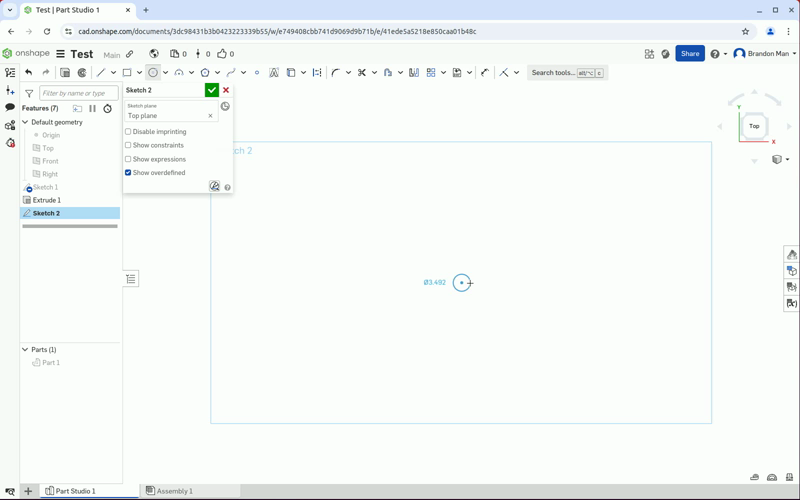
key(esc)
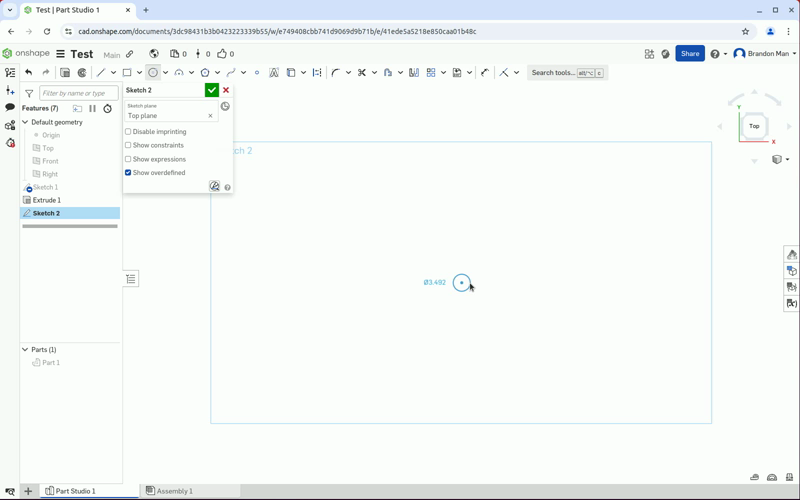
mouse_move(464, 284)
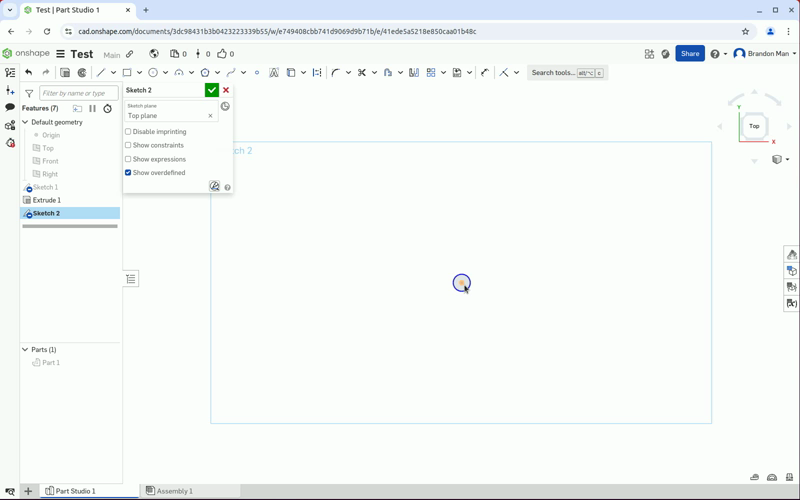
scroll(6)
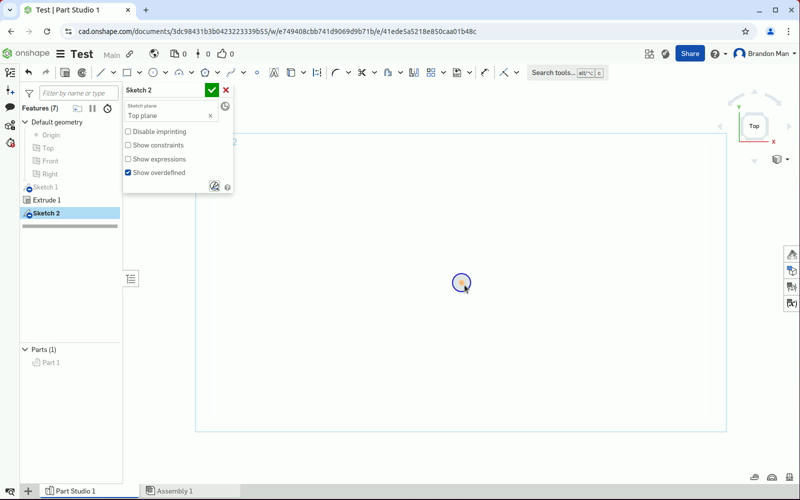
scroll(6)
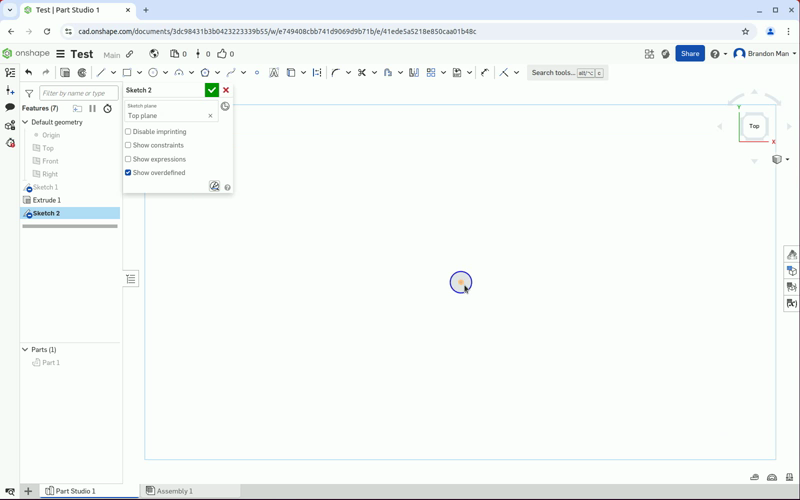
scroll(6)
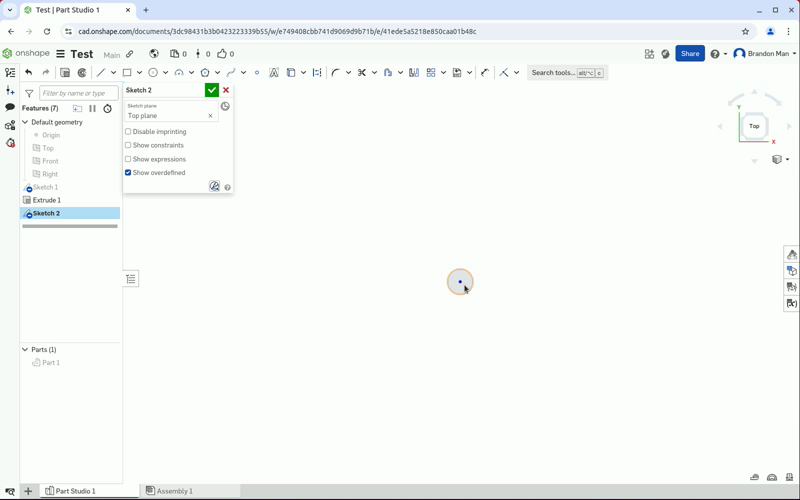
scroll(6)
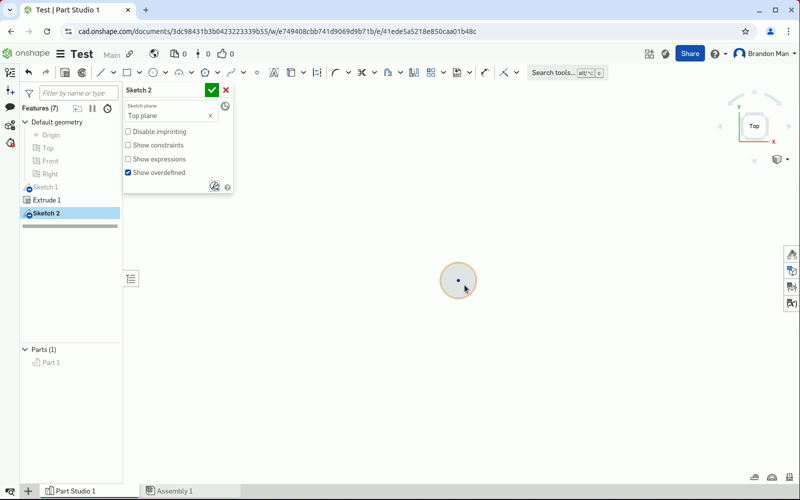
scroll(6)
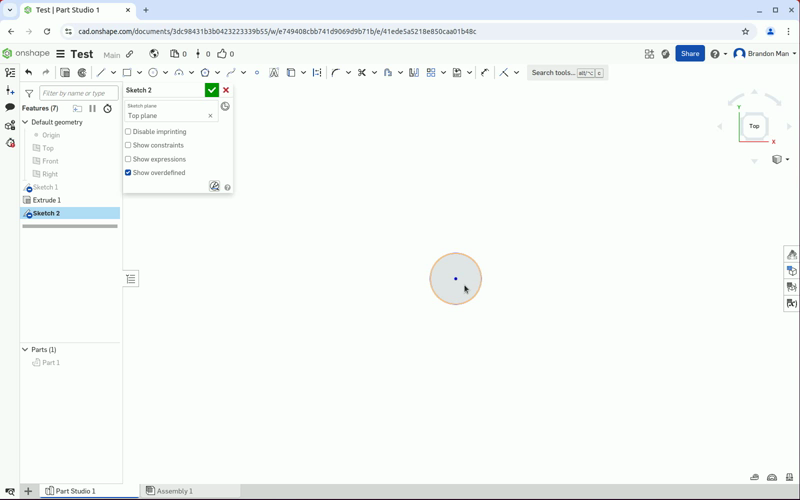
scroll(6)
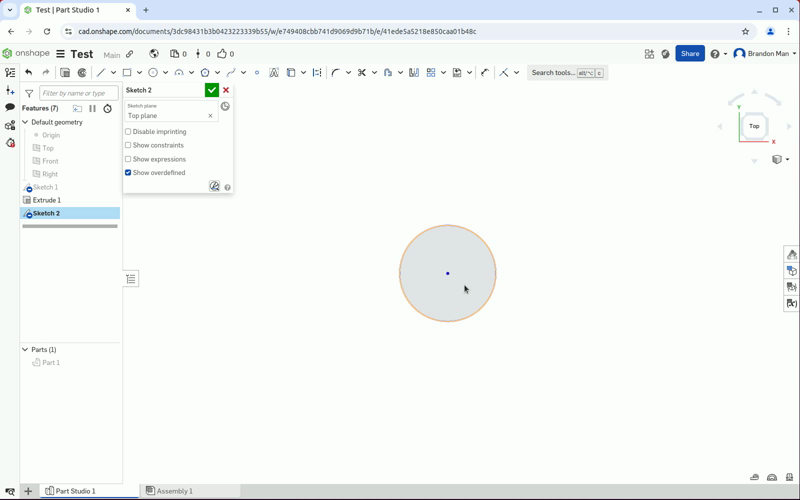
scroll(6)
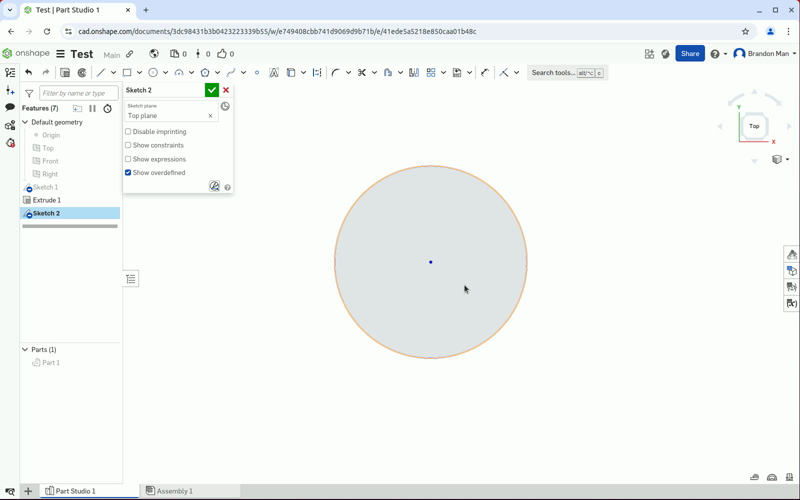
click(464, 284)
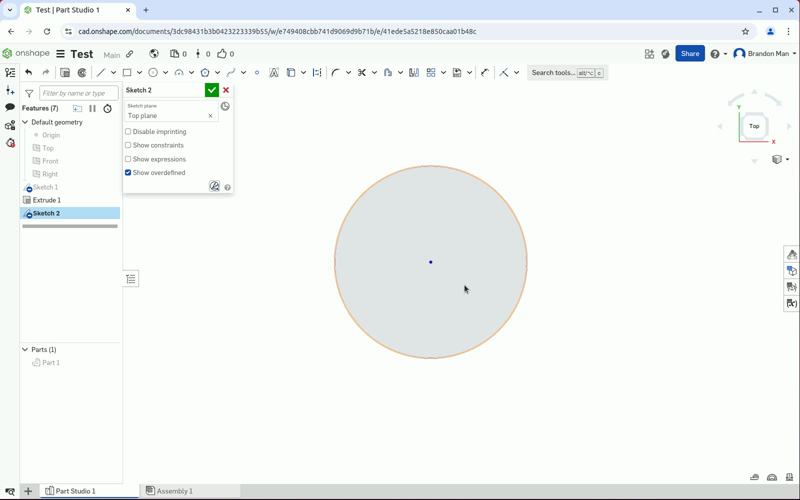
scroll(-6)
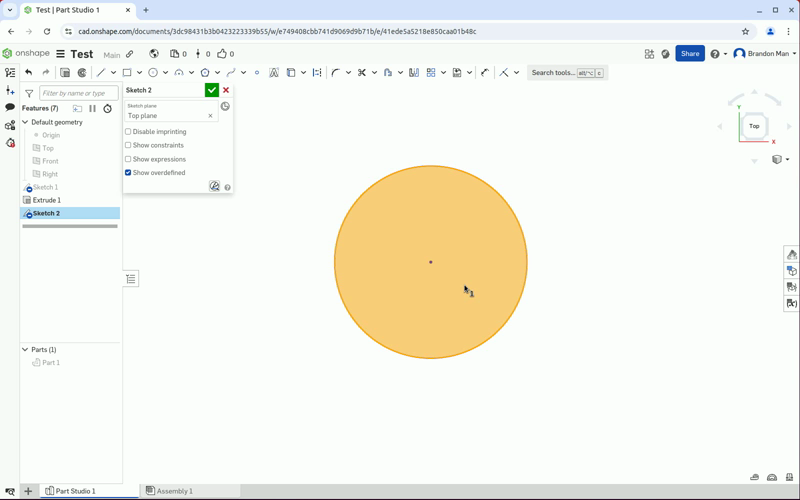
scroll(-6)
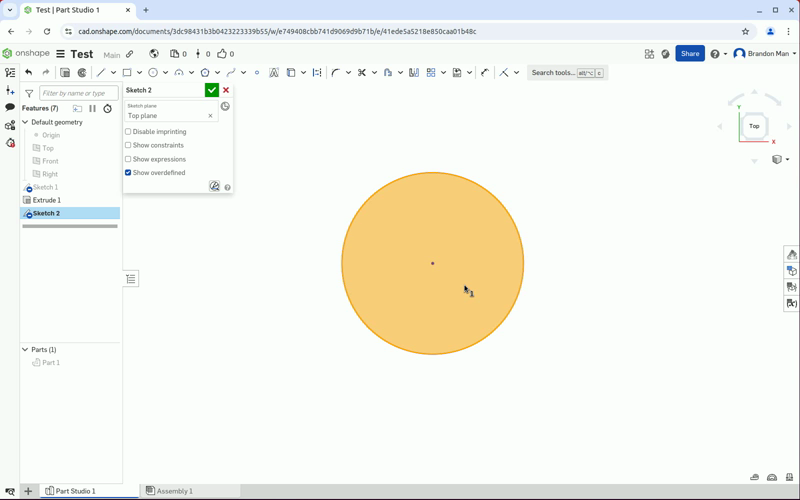
scroll(-6)
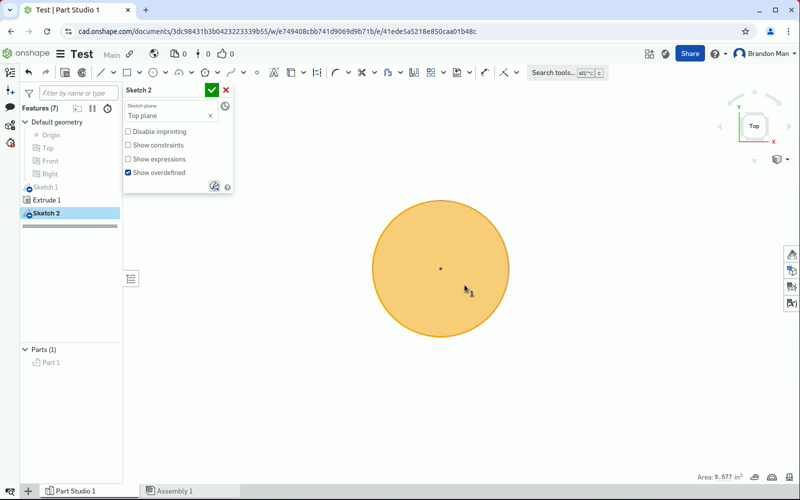
scroll(-6)
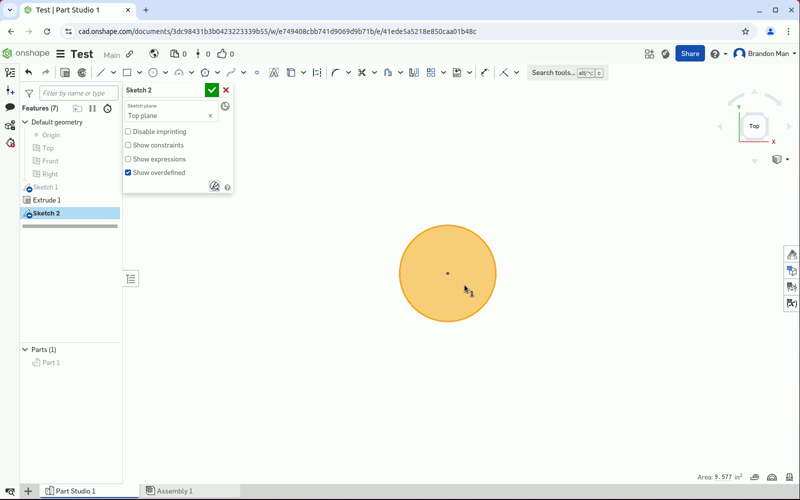
scroll(-6)
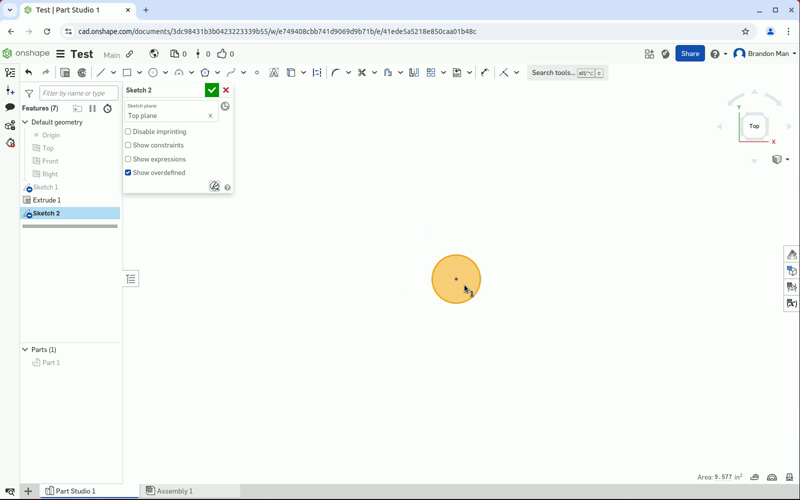
scroll(-6)
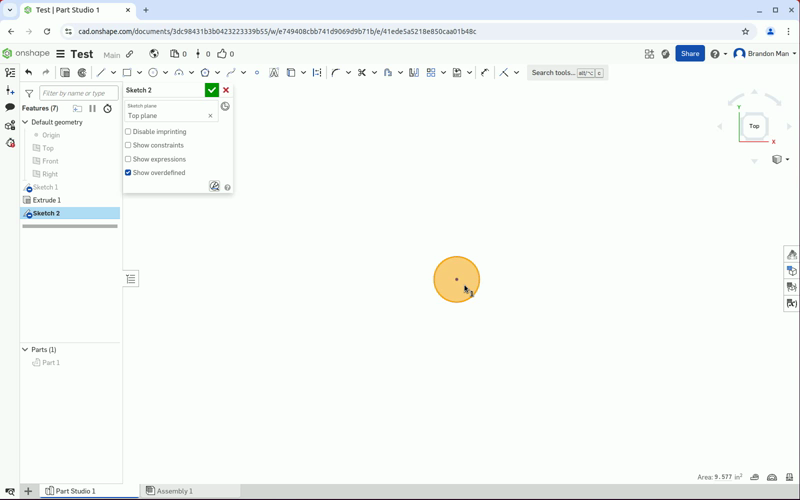
scroll(-6)
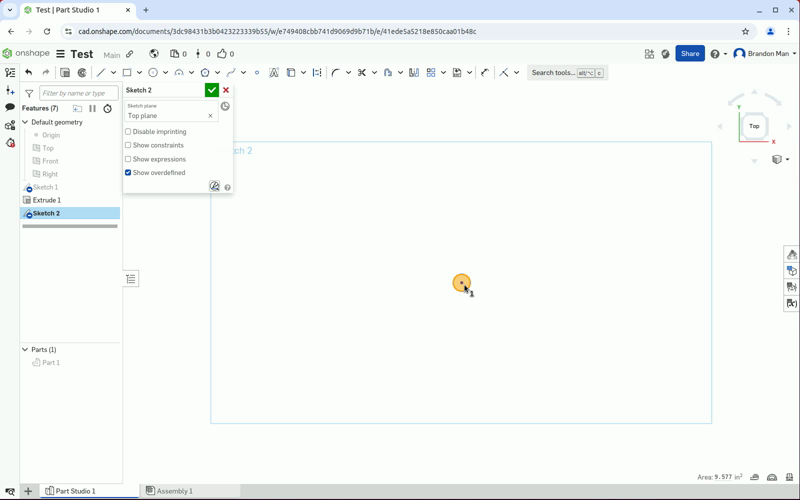
mouse_move(73, 352)
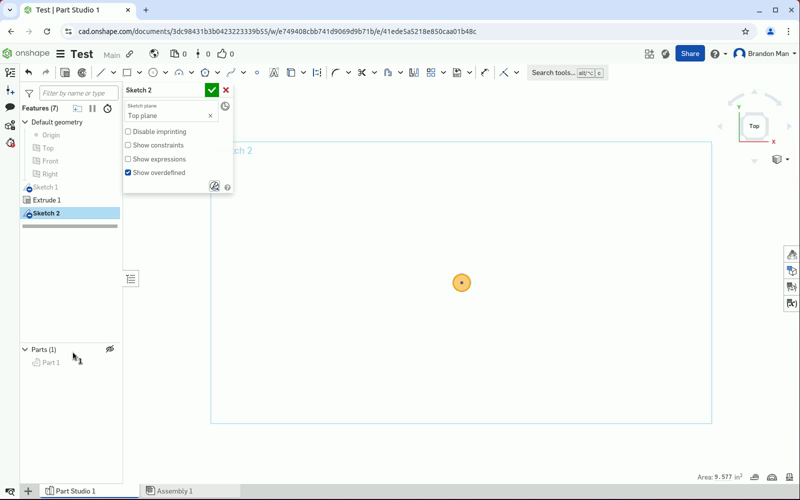
key(shift+y)
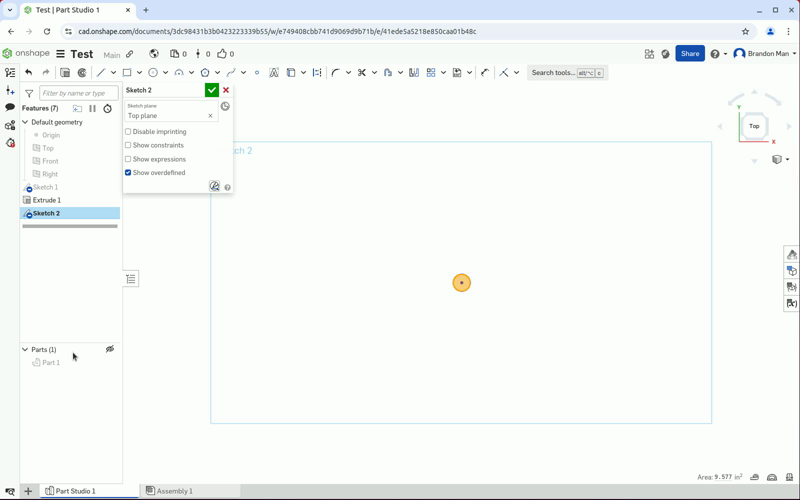
key(shift+e)
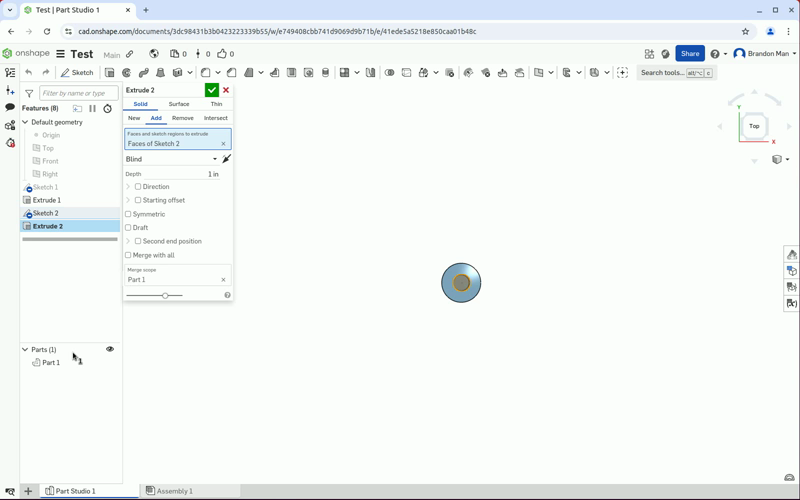
mouse_move(143, 106)
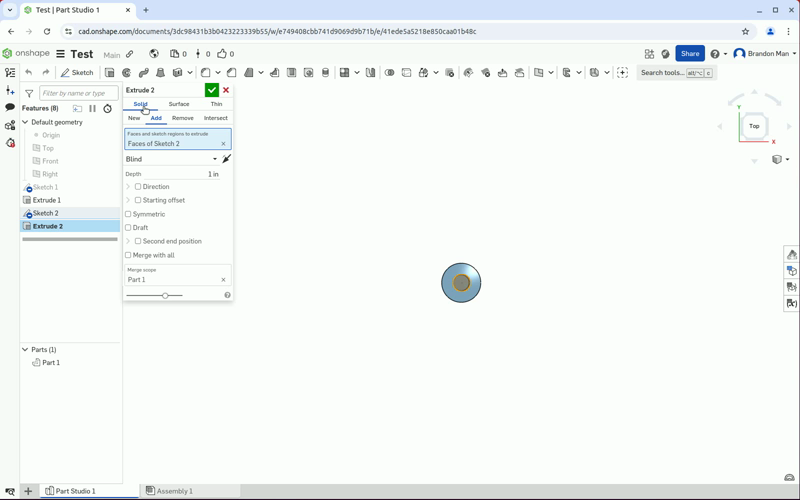
click(143, 106)
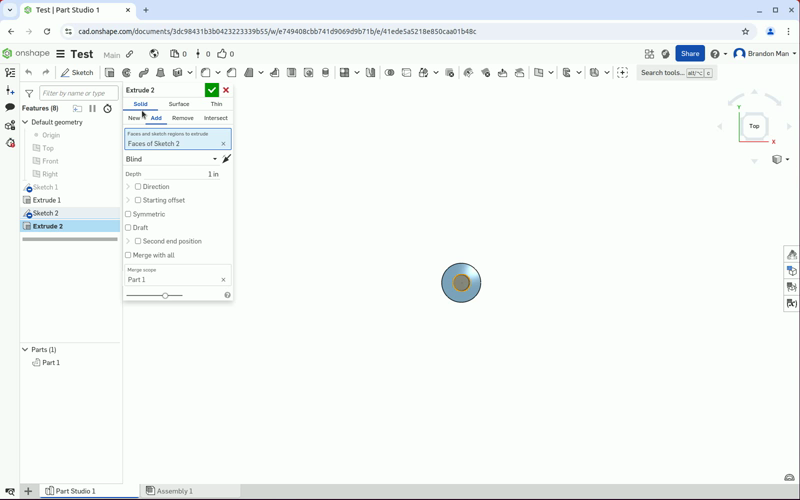
mouse_move(137, 120)
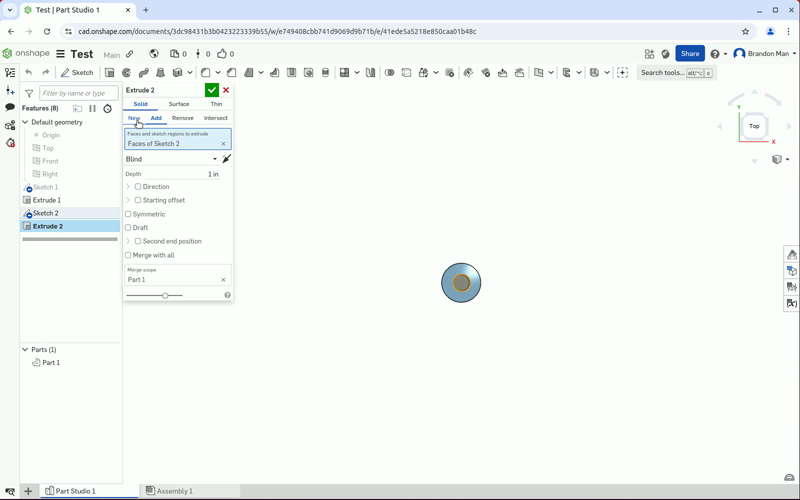
click(137, 120)
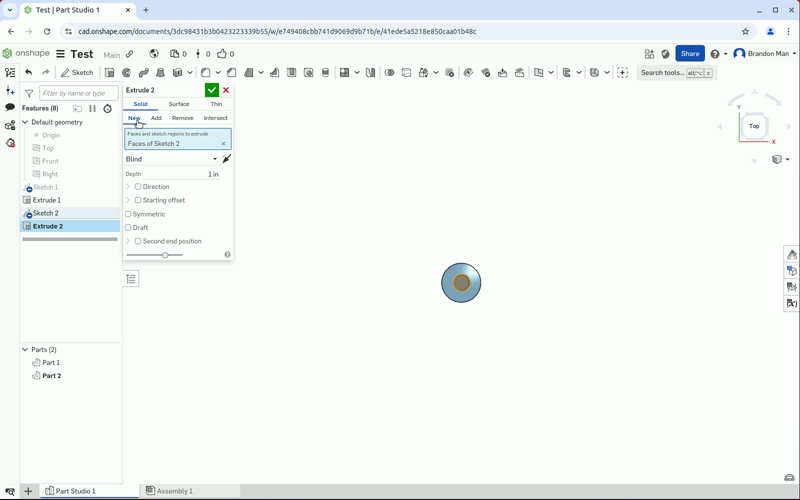
key(tab, 4)
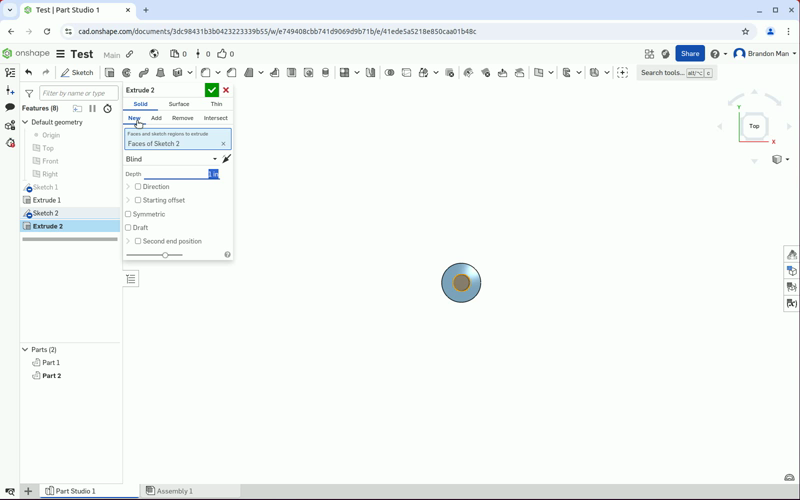
text(23.108)
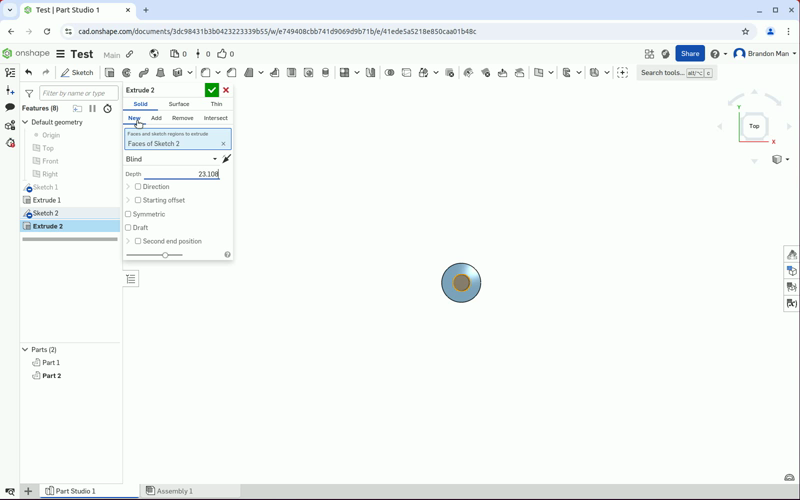
key(enter)
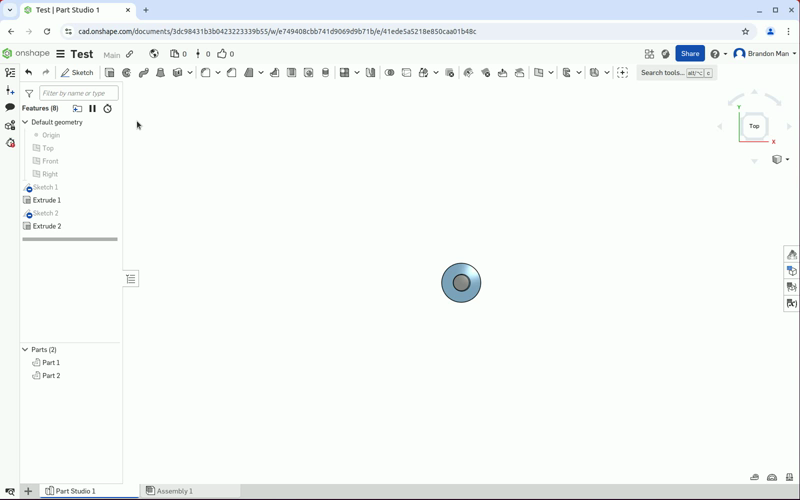
key(shift+h)
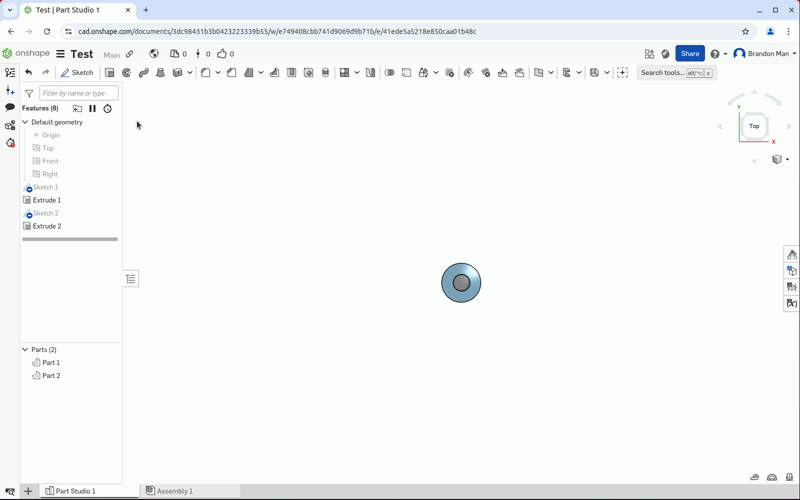
key(shift+h)
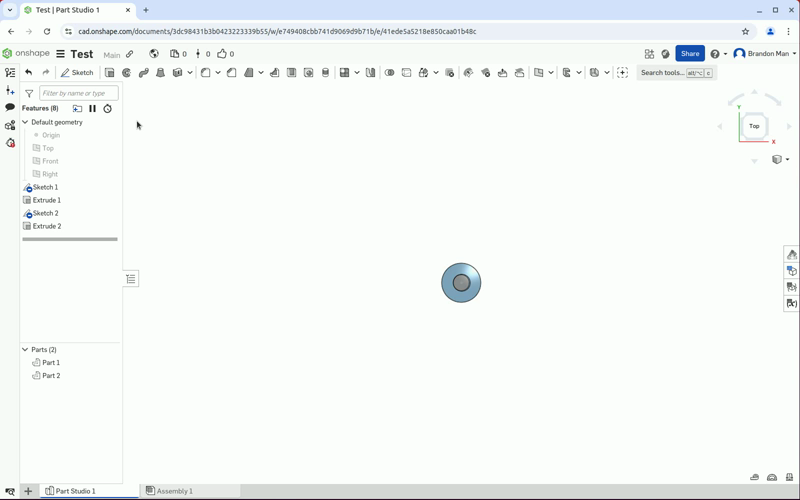
key(shift+7)
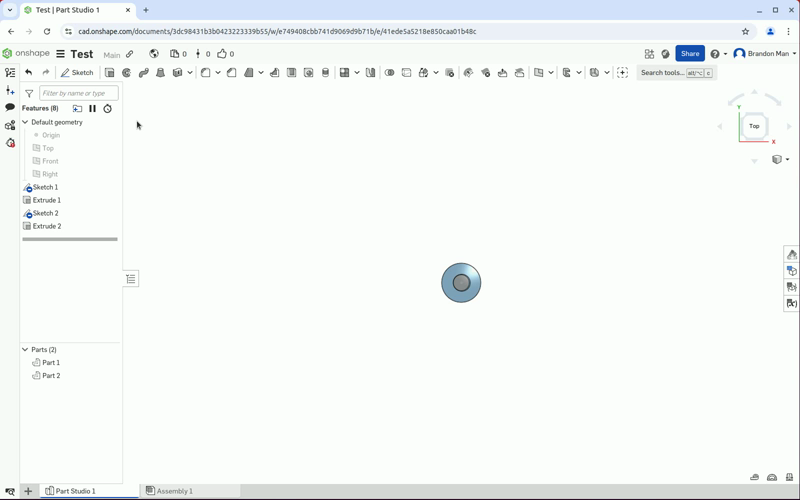
key(up, 3)
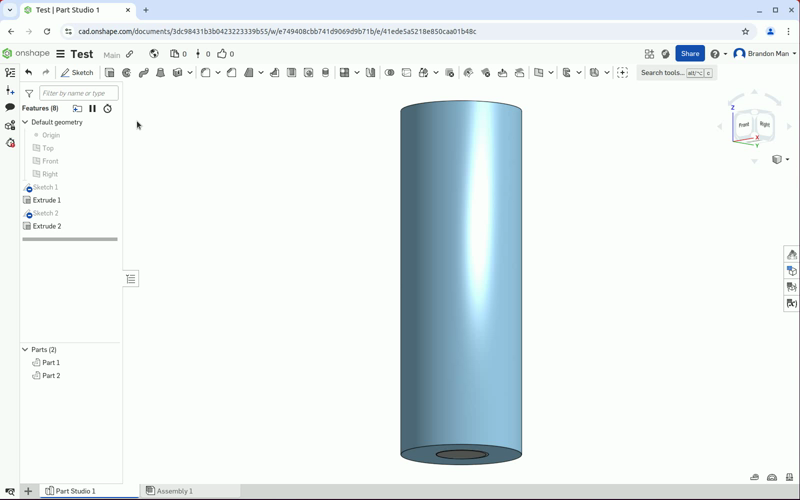
key(left, 3)
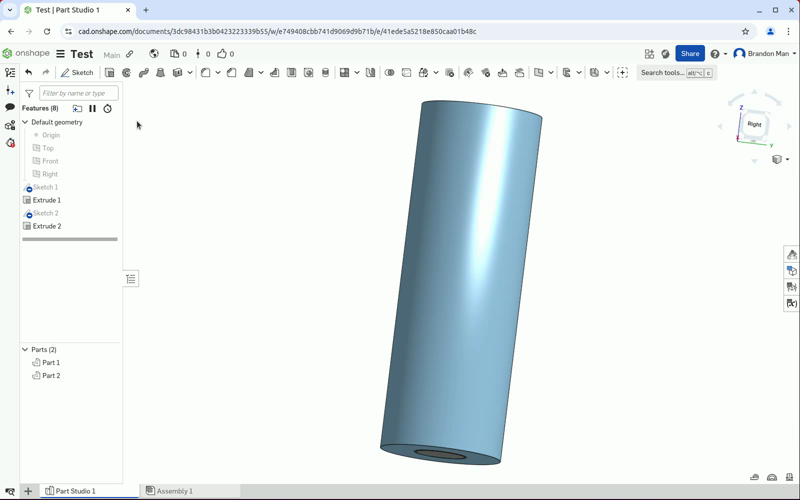
key(right, 3)
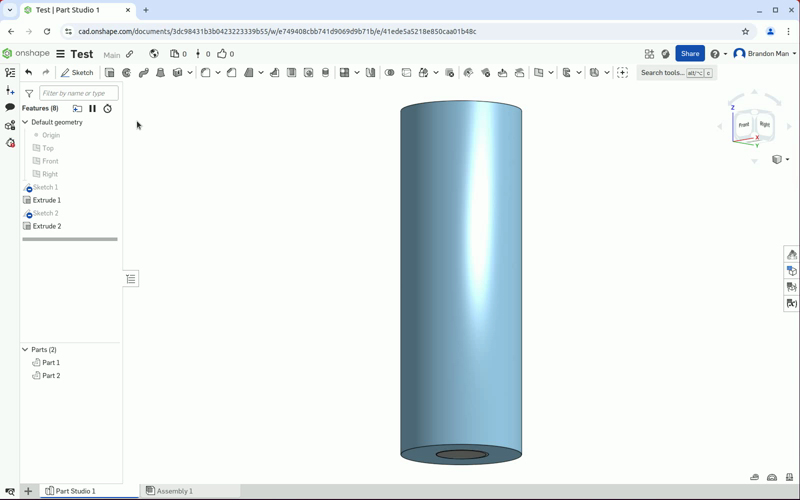
key(down, 3)
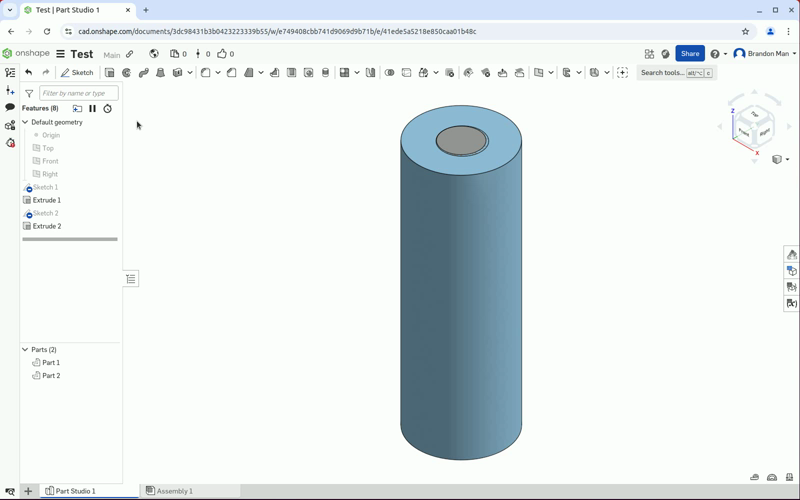
mouse_move(73, 189)
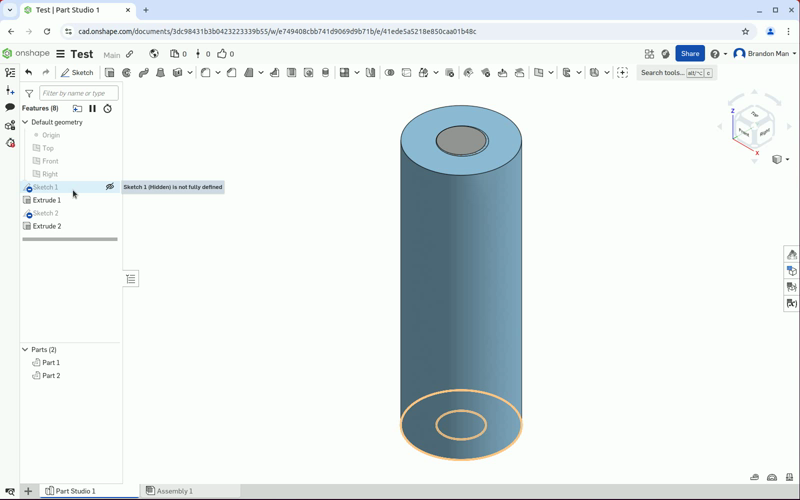
click(73, 189)